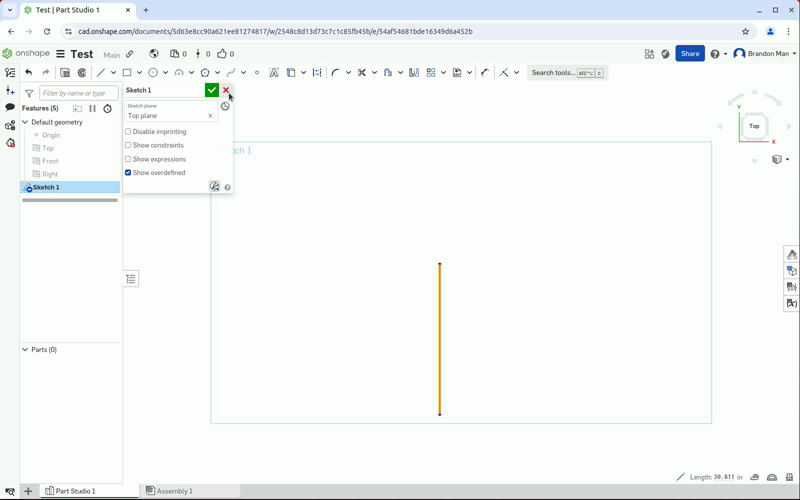
key(shift+h)
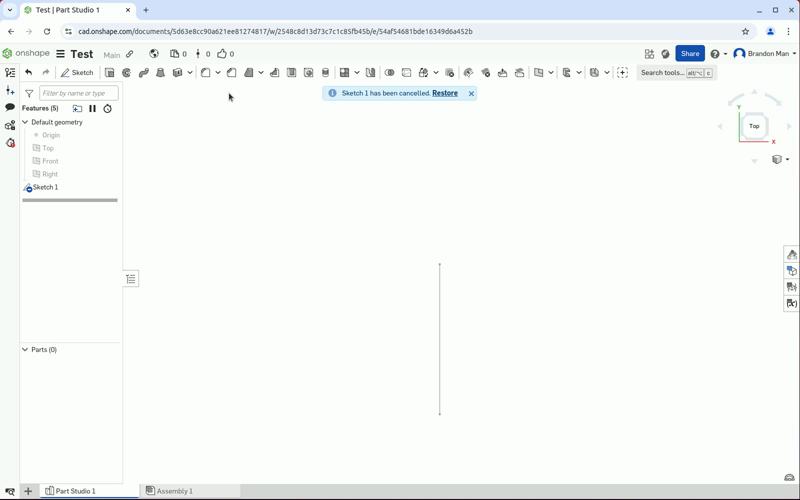
mouse_move(73, 352)
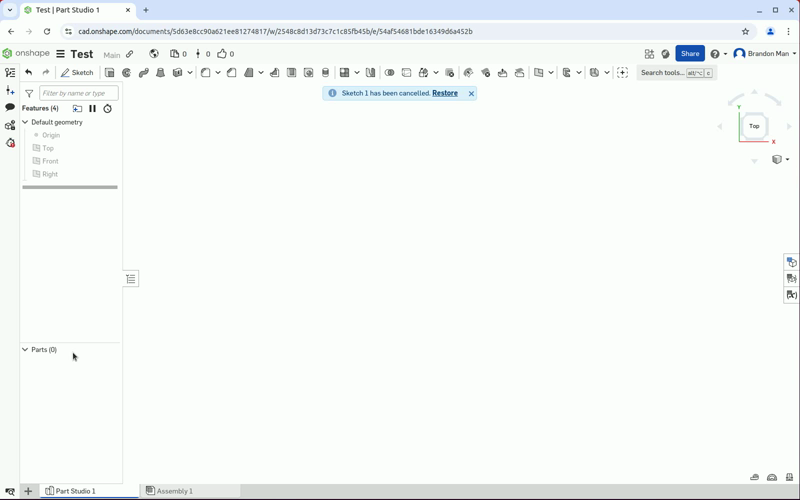
key(y)
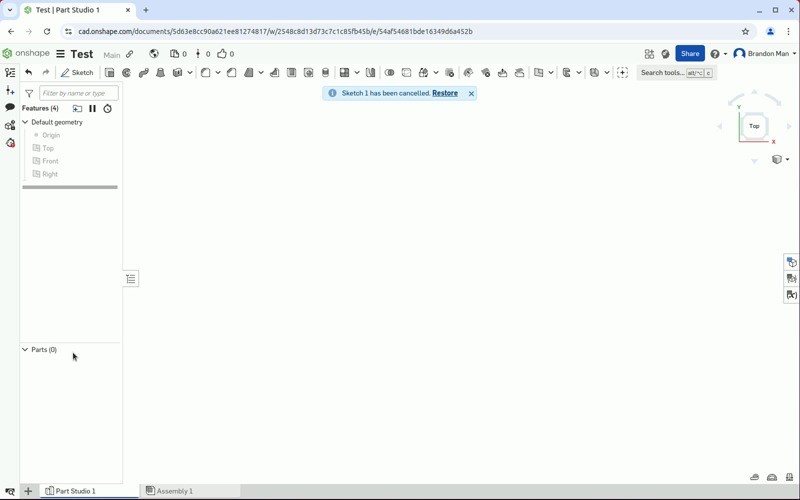
key(shift+p)
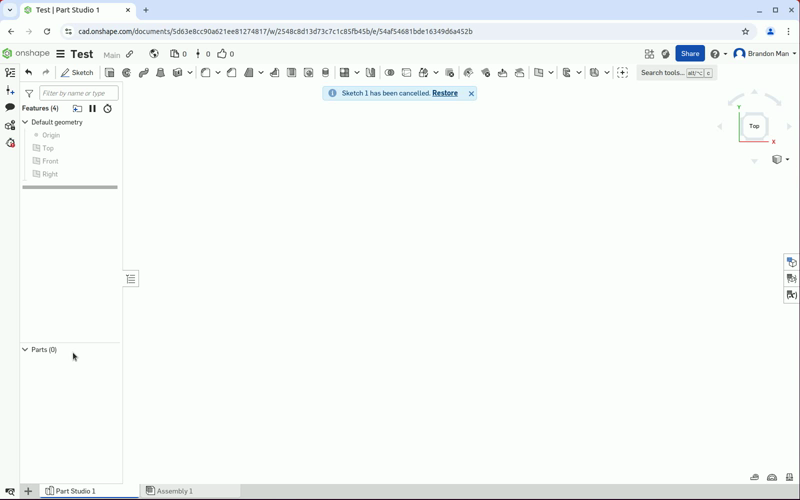
key(space)
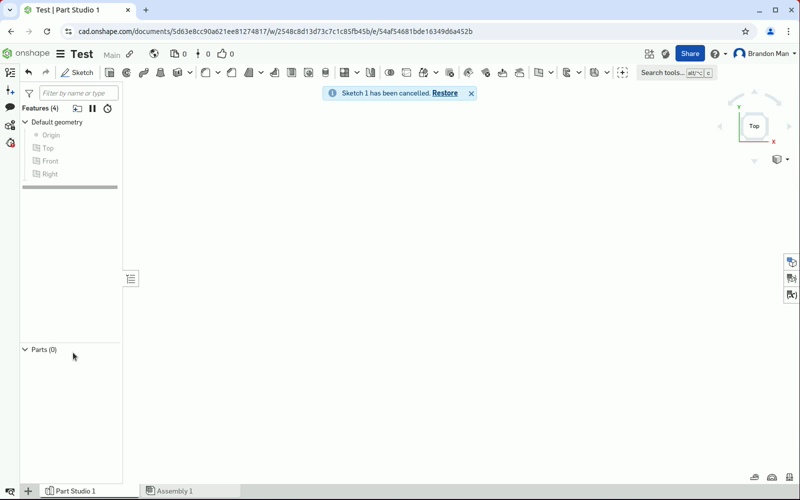
key_down(shift)
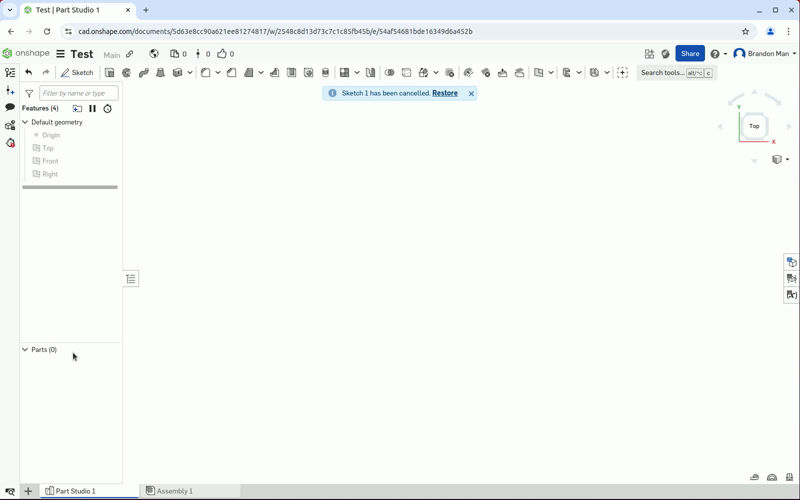
key(up)
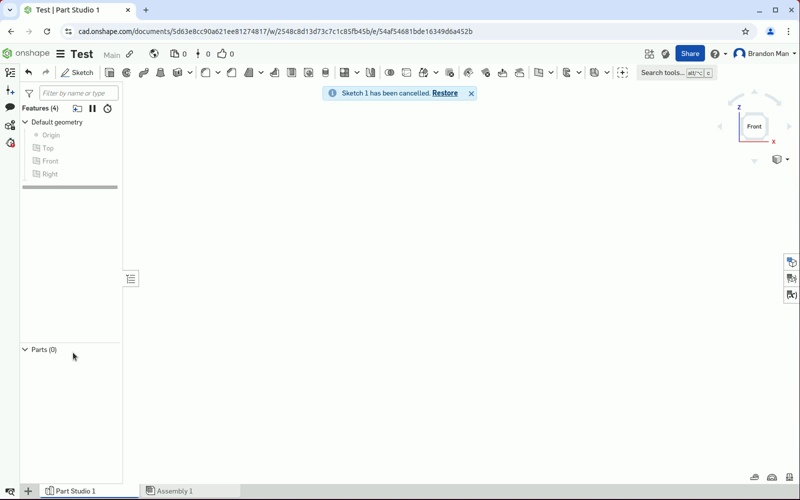
key_up(shift)
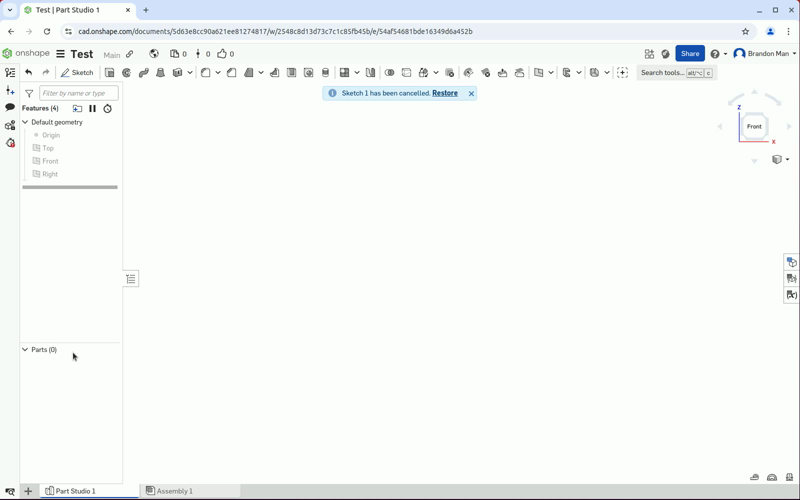
mouse_move(73, 352)
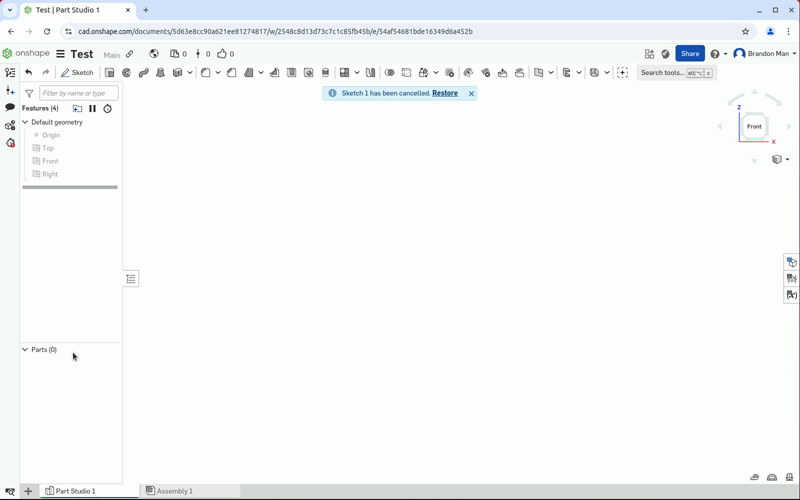
key(shift+y)
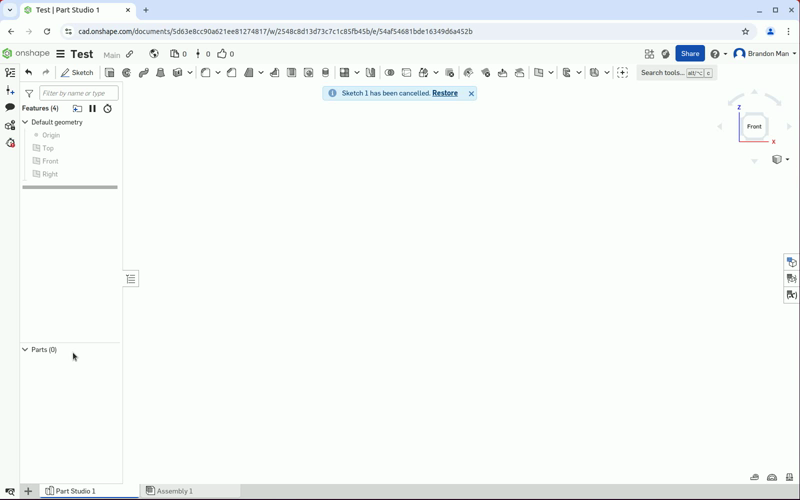
key(shift+s)
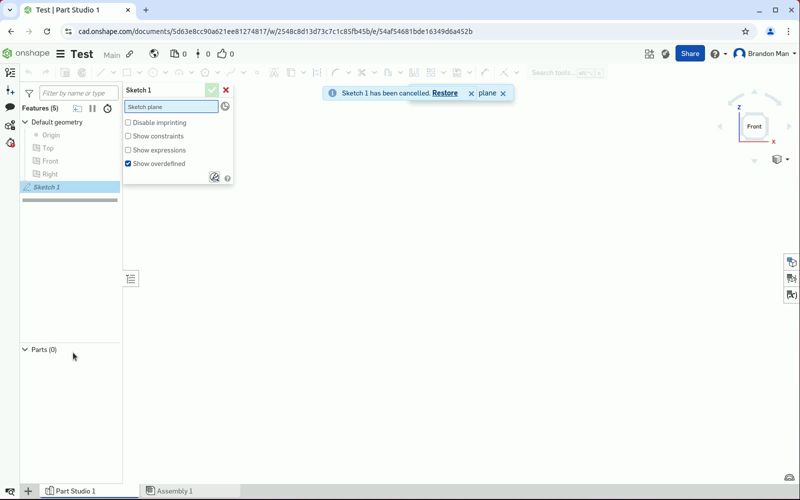
mouse_move(73, 163)
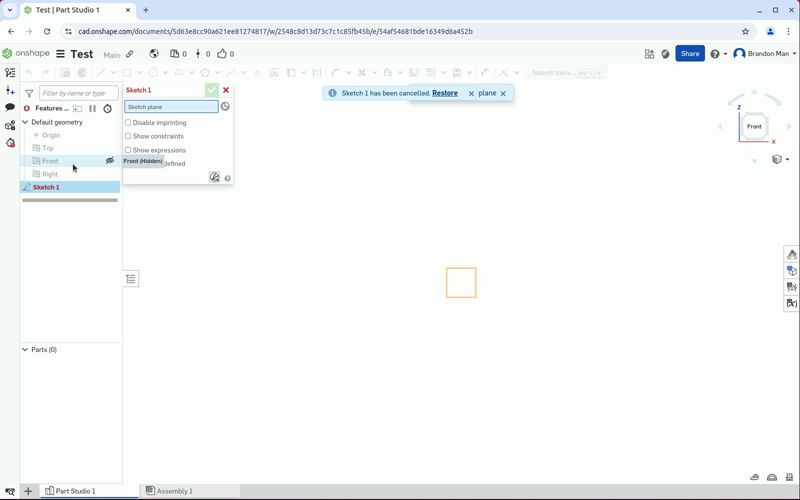
click(73, 163)
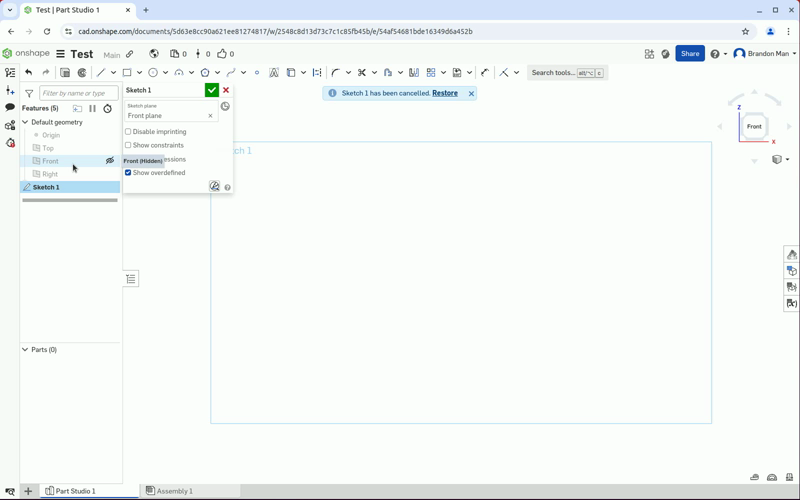
mouse_move(73, 352)
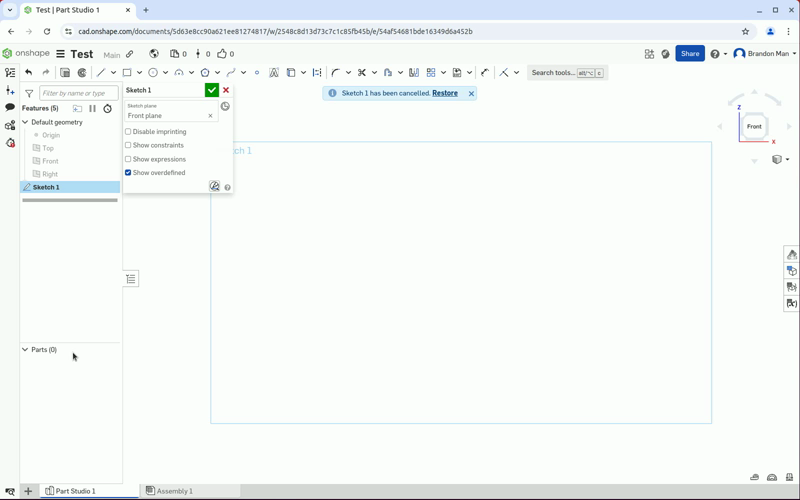
key(y)
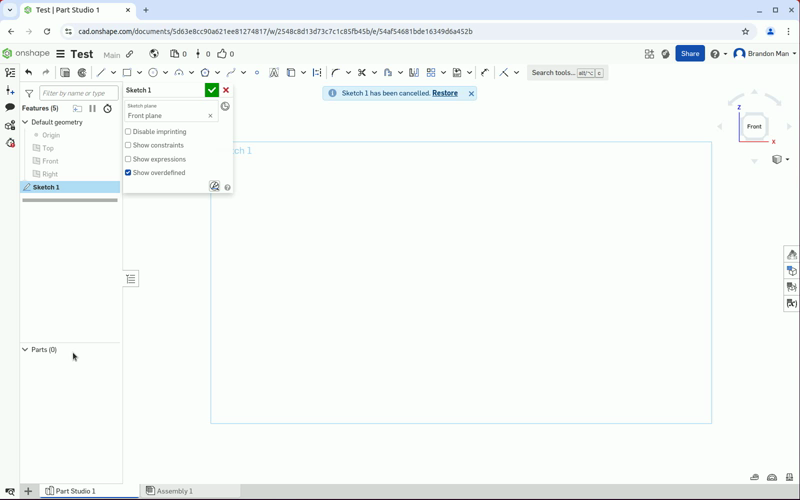
key(c)
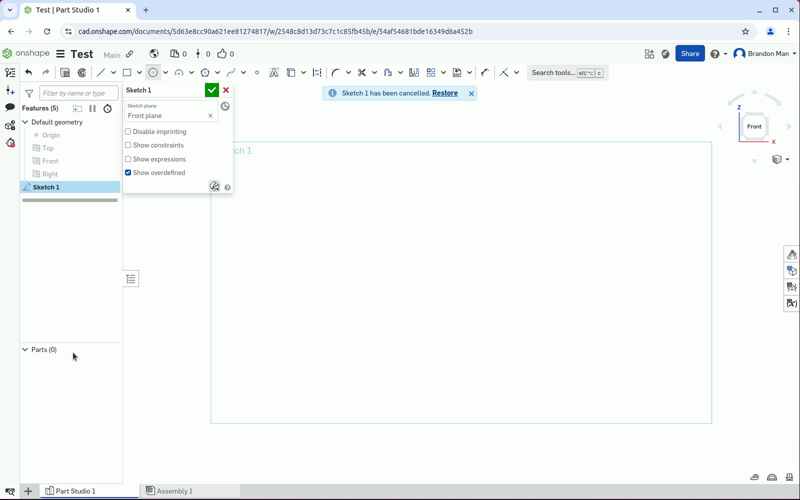
key_down(shift)
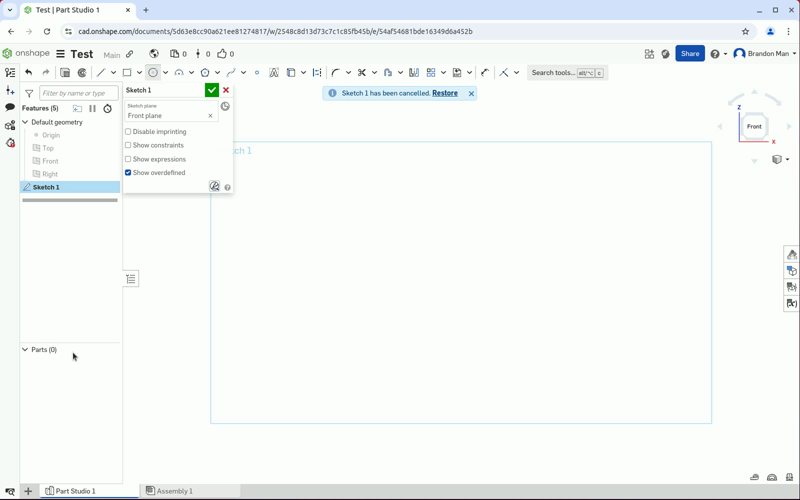
mouse_move(460, 282)
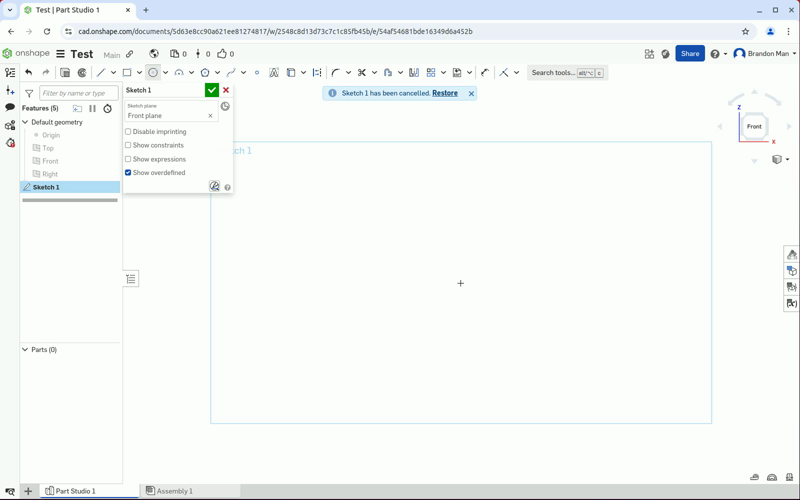
click(460, 282)
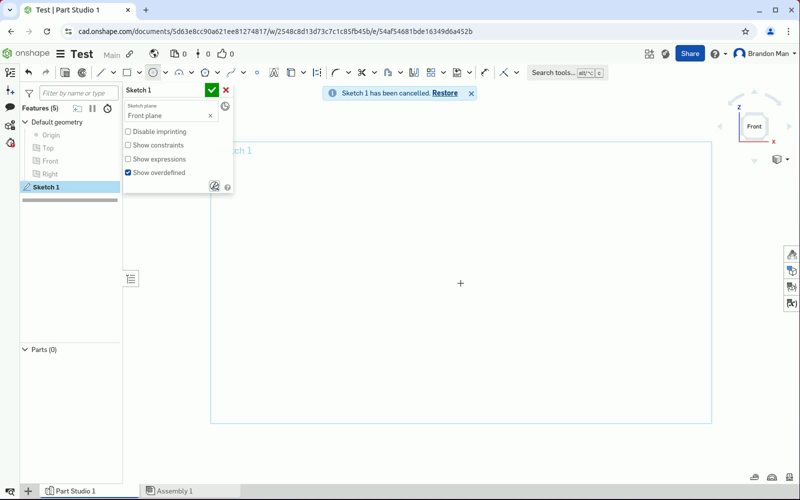
key_up(shift)
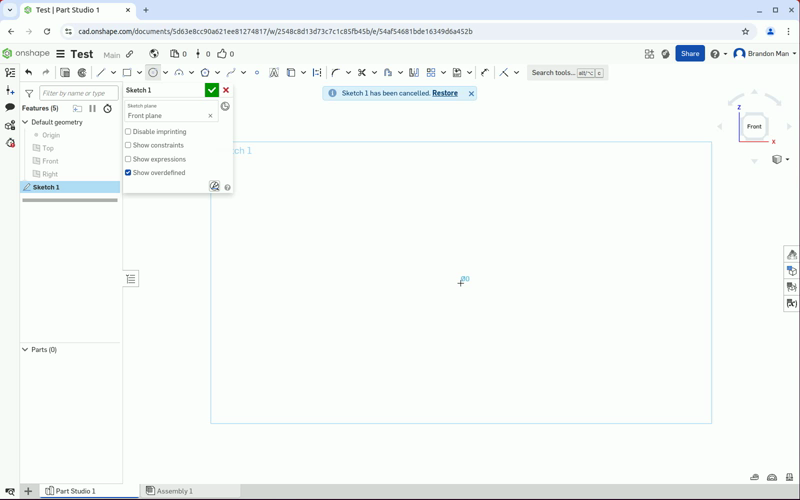
mouse_move(505, 282)
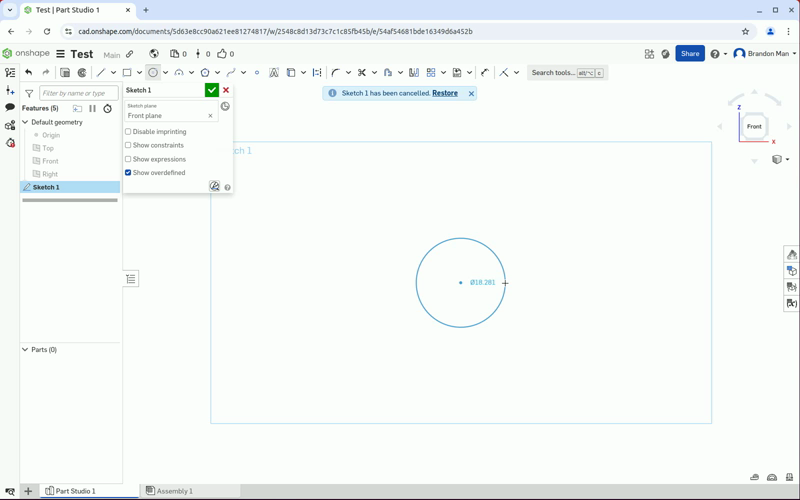
click(505, 282)
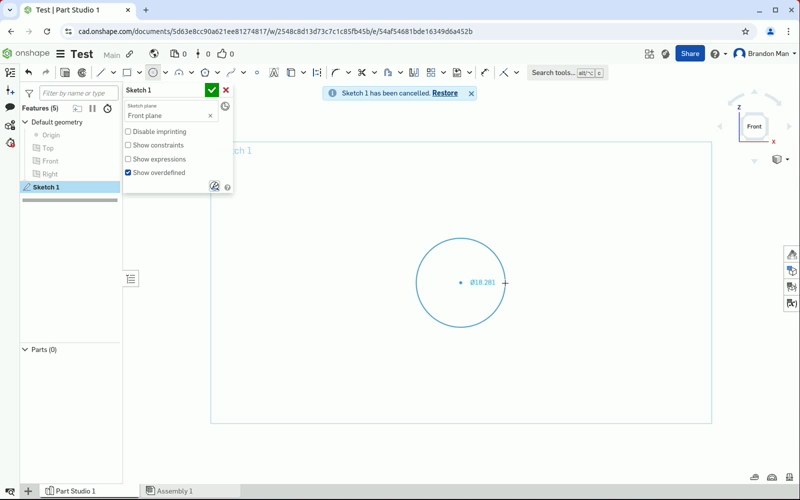
key(esc)
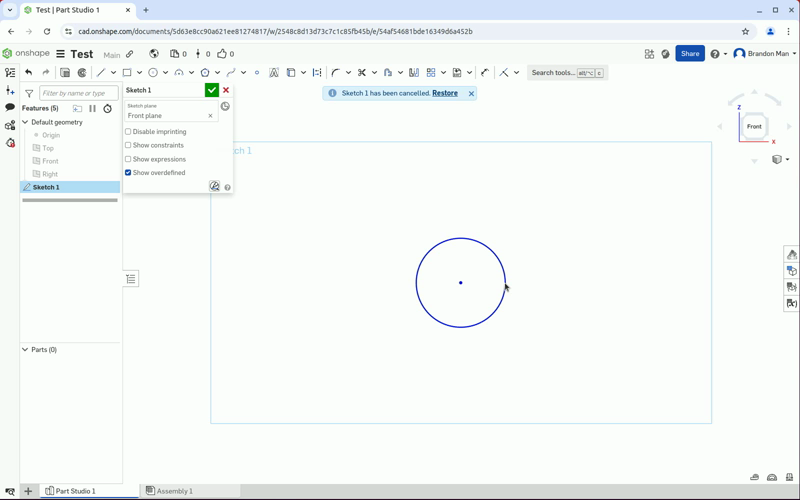
key(c)
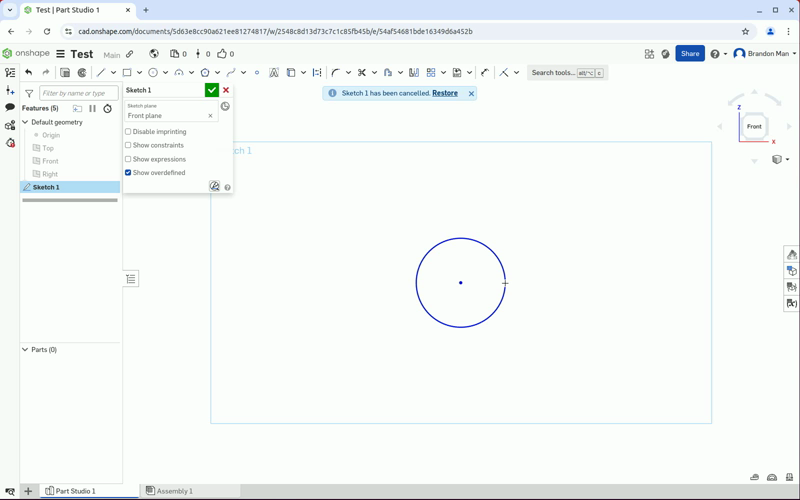
key_down(shift)
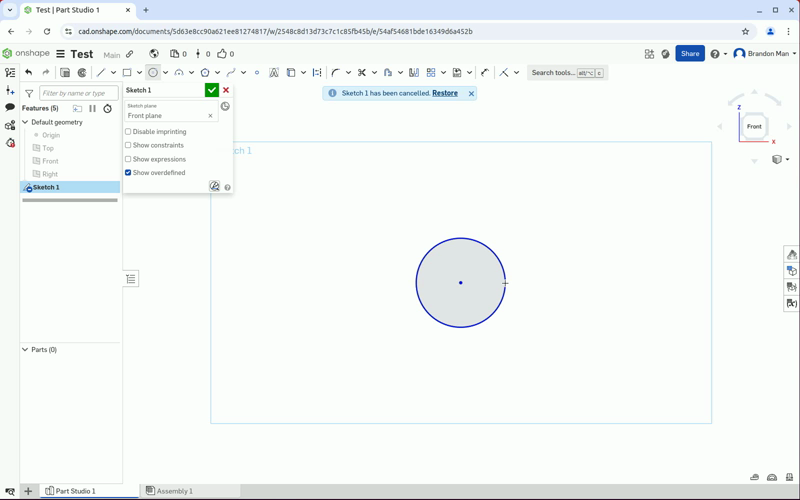
mouse_move(460, 282)
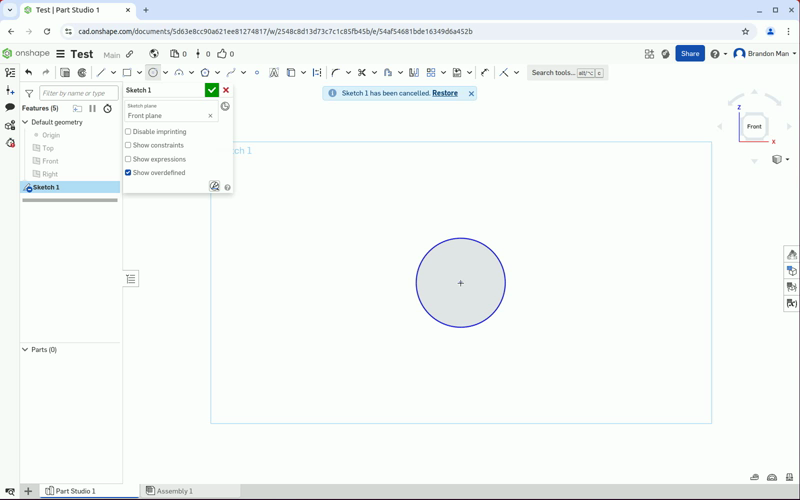
click(460, 282)
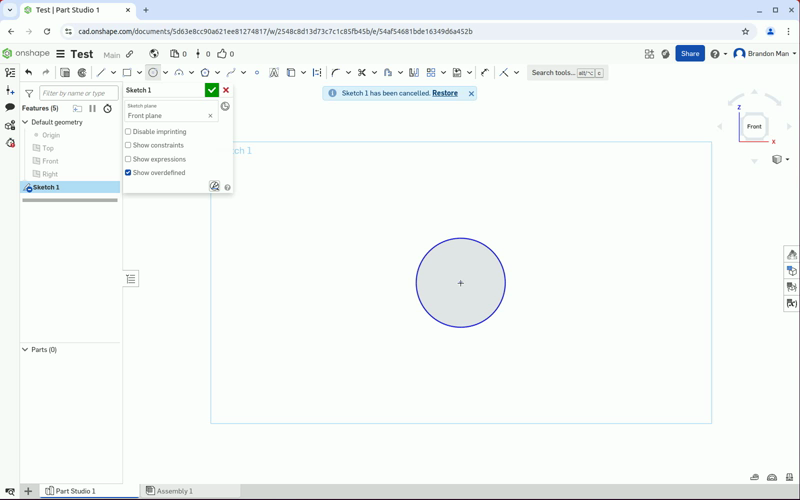
key_up(shift)
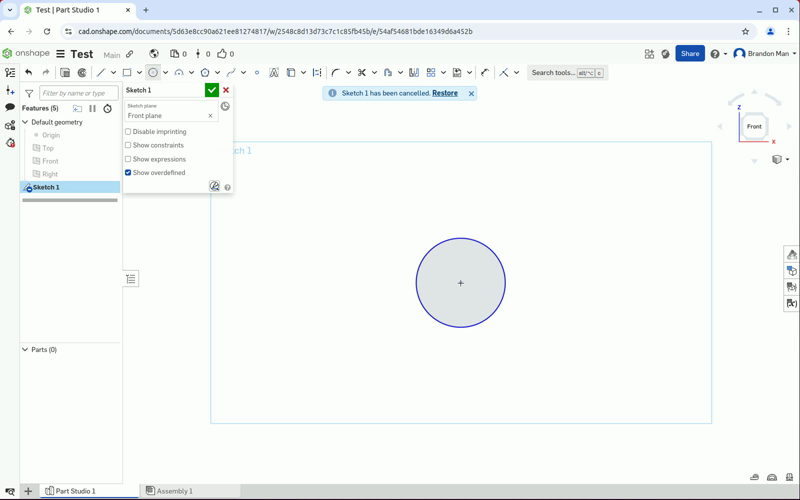
mouse_move(478, 282)
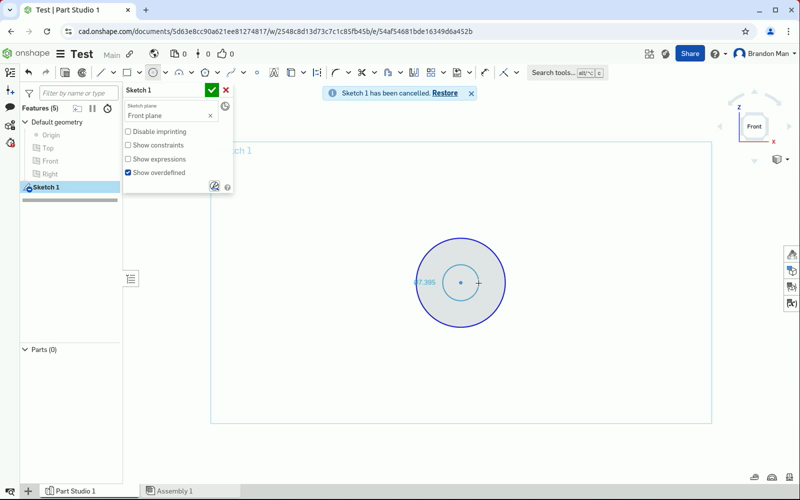
click(478, 282)
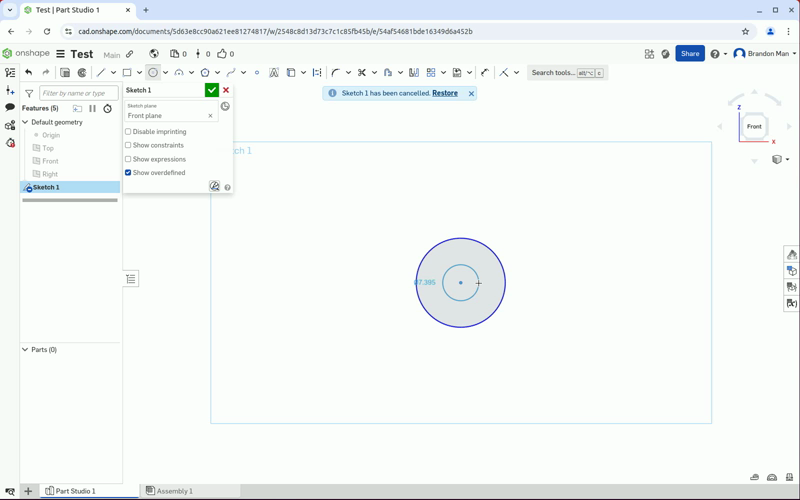
key(esc)
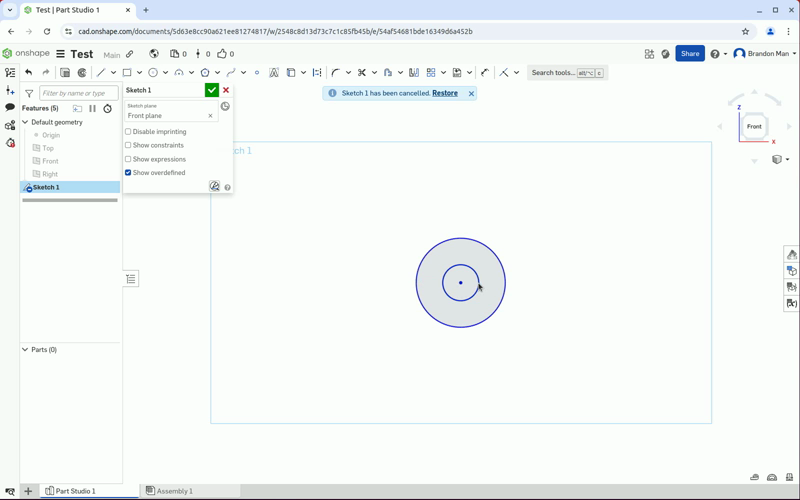
mouse_move(497, 301)
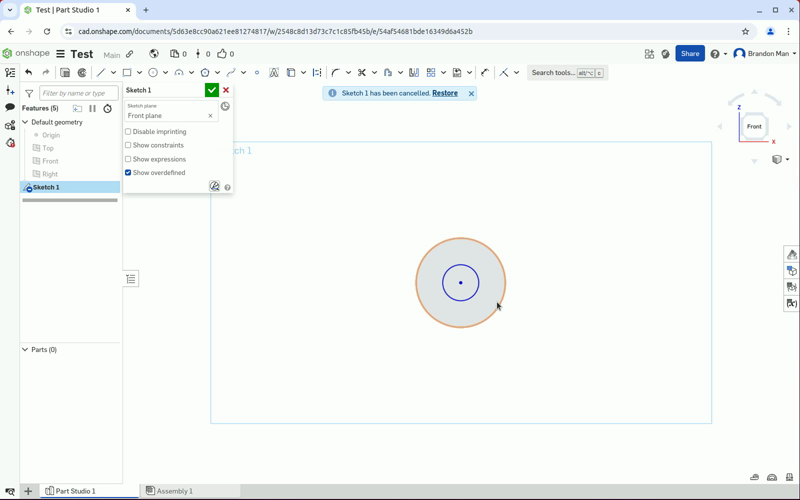
click(497, 301)
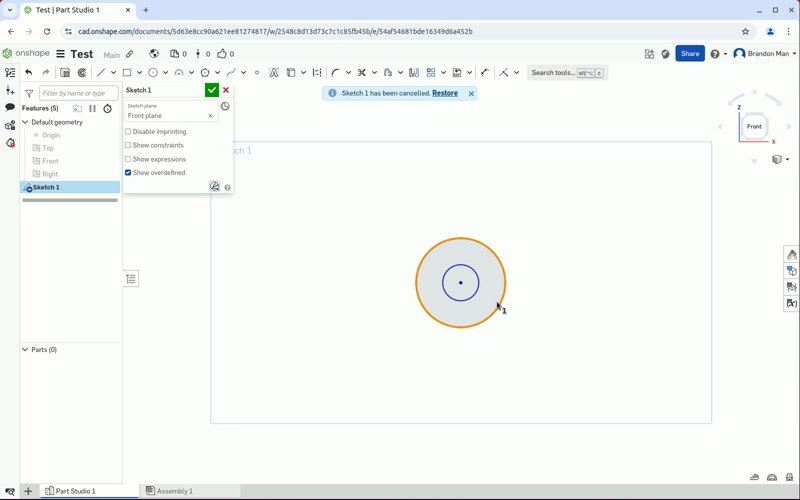
mouse_move(73, 352)
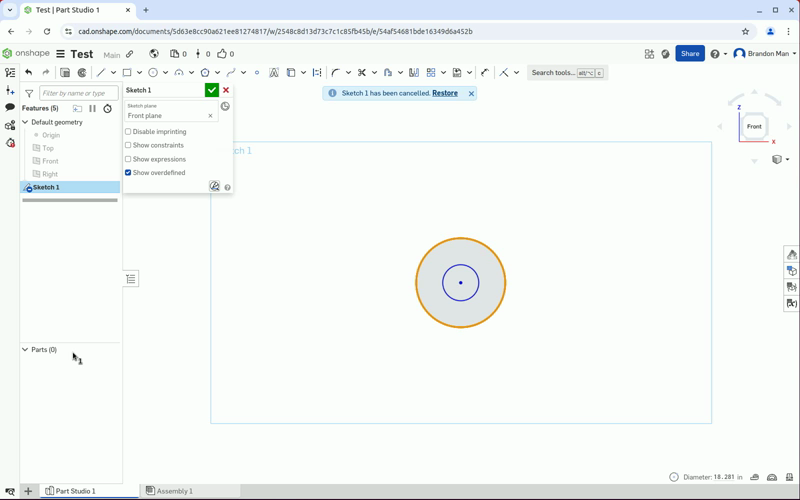
key(shift+y)
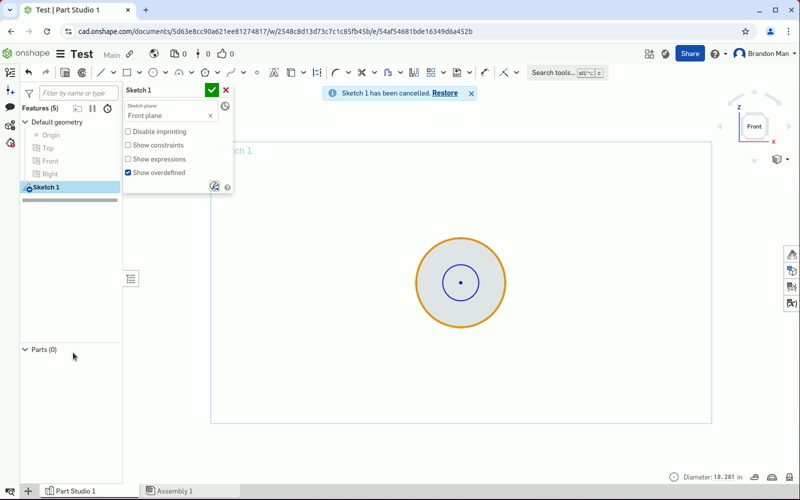
key(shift+e)
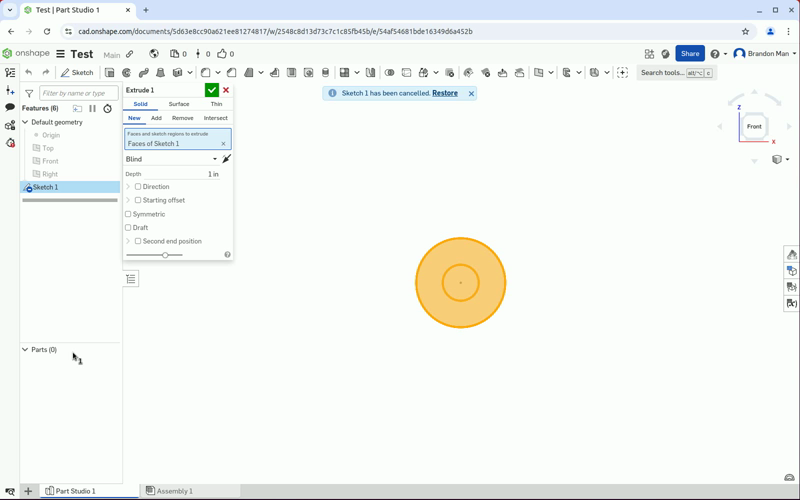
mouse_move(143, 106)
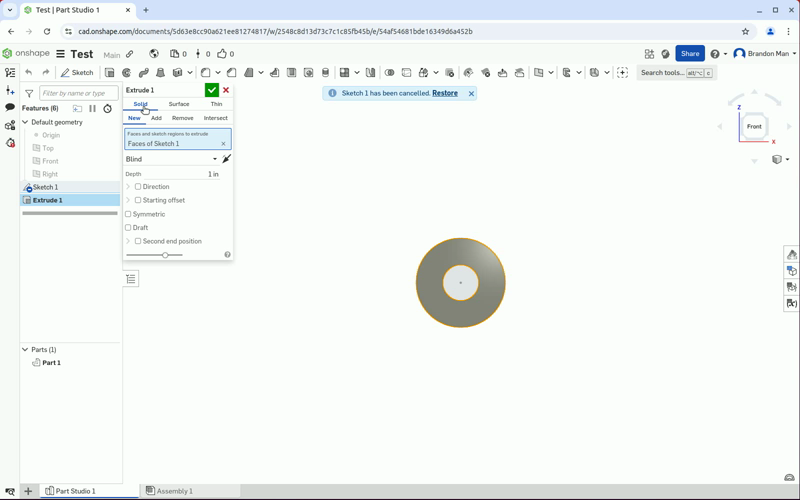
click(143, 106)
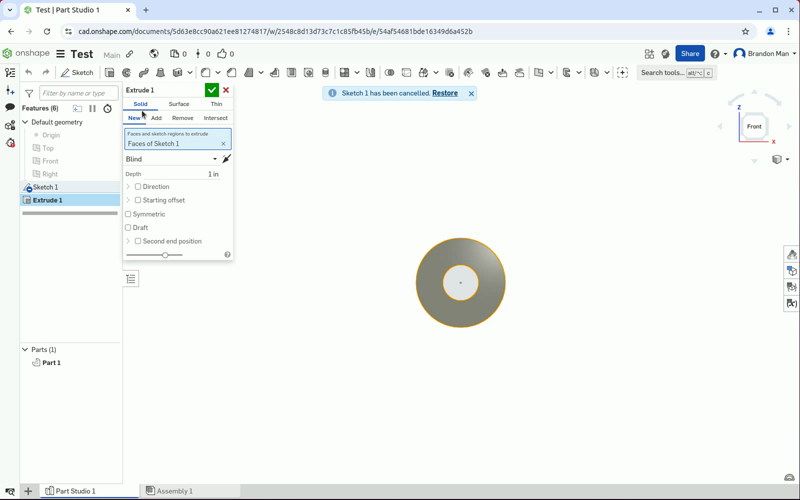
mouse_move(137, 120)
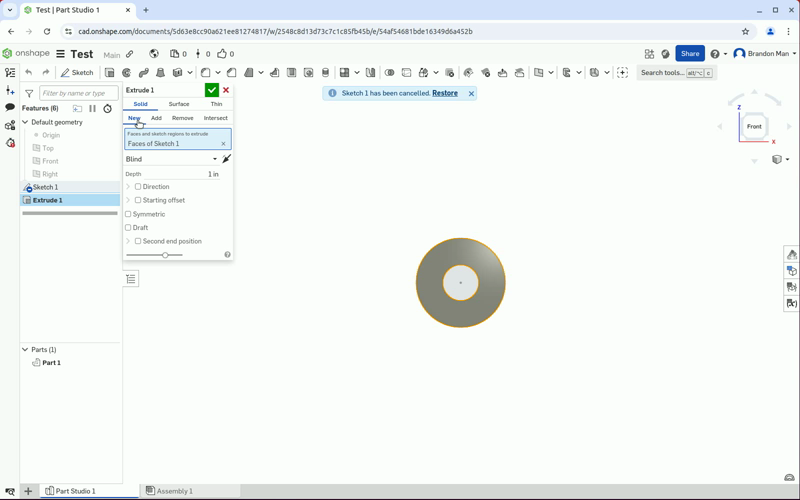
click(137, 120)
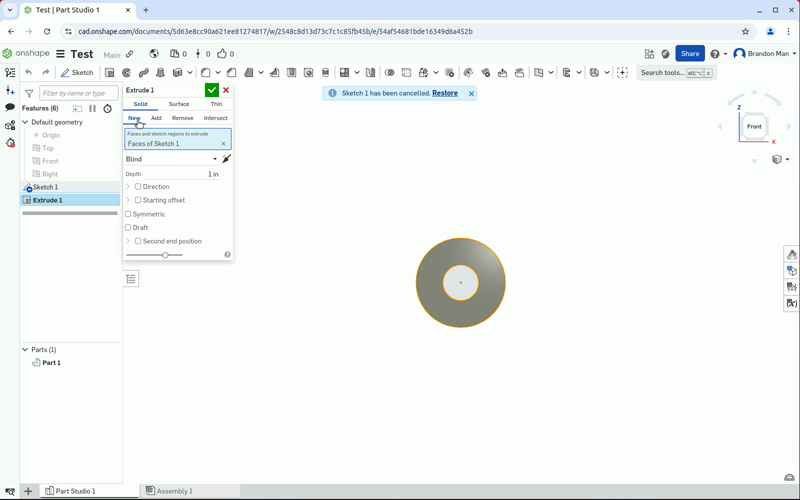
key(tab, 4)
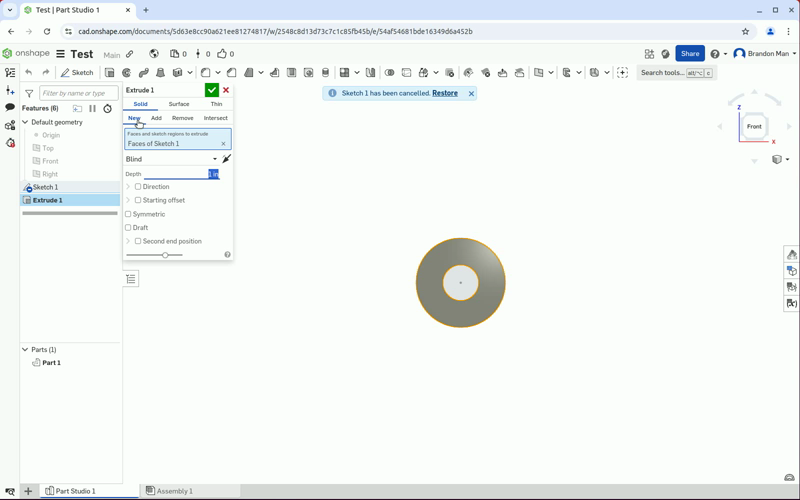
text(3.611)
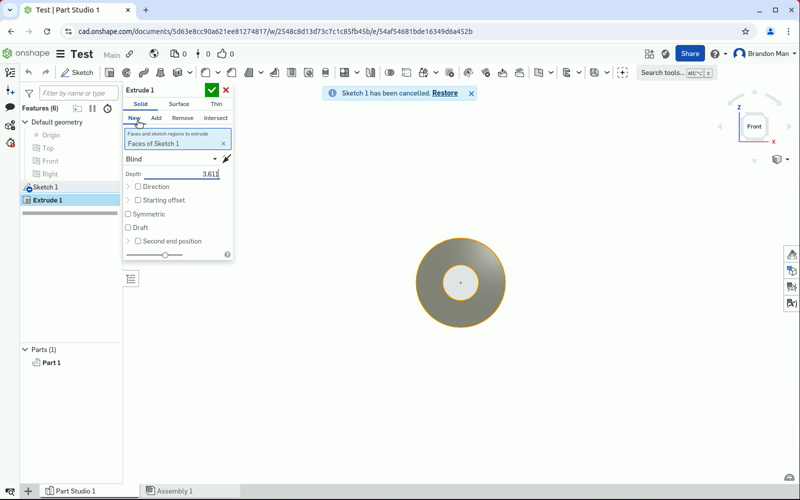
key(enter)
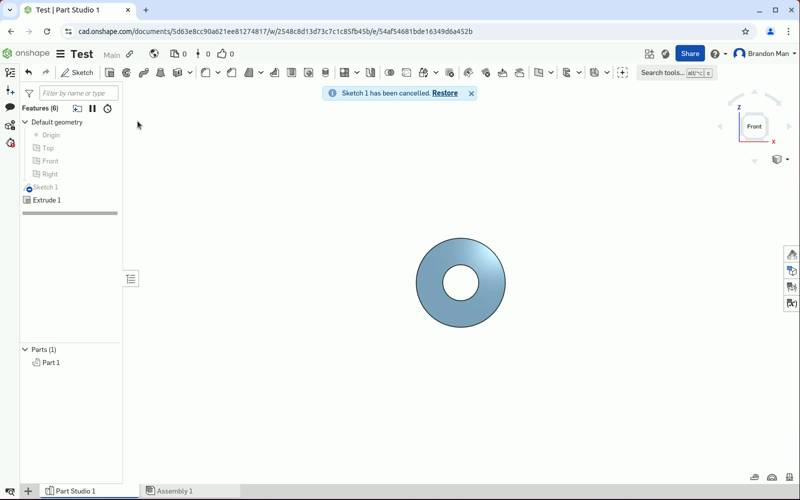
key(shift+h)
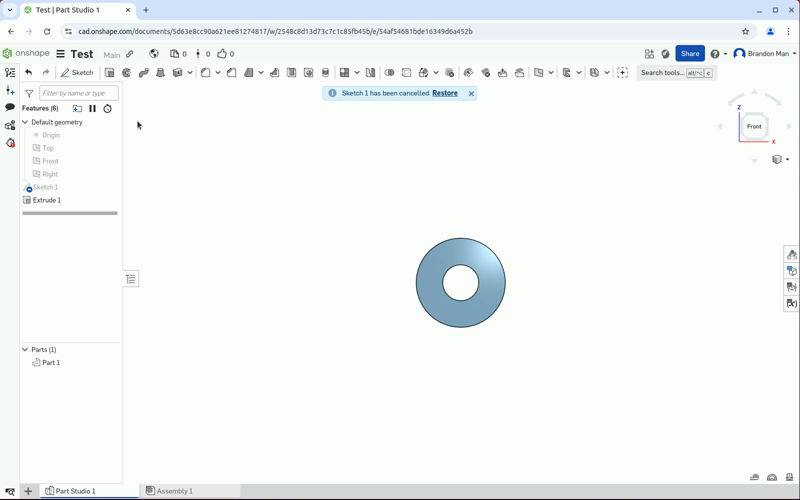
key(shift+h)
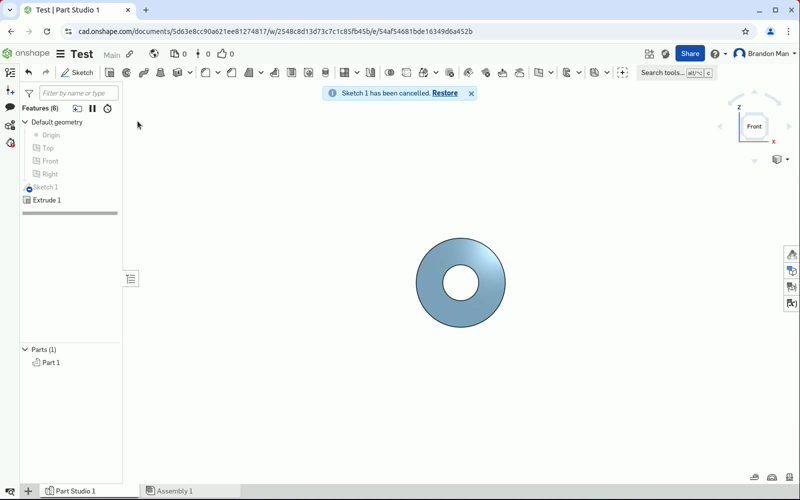
mouse_move(73, 189)
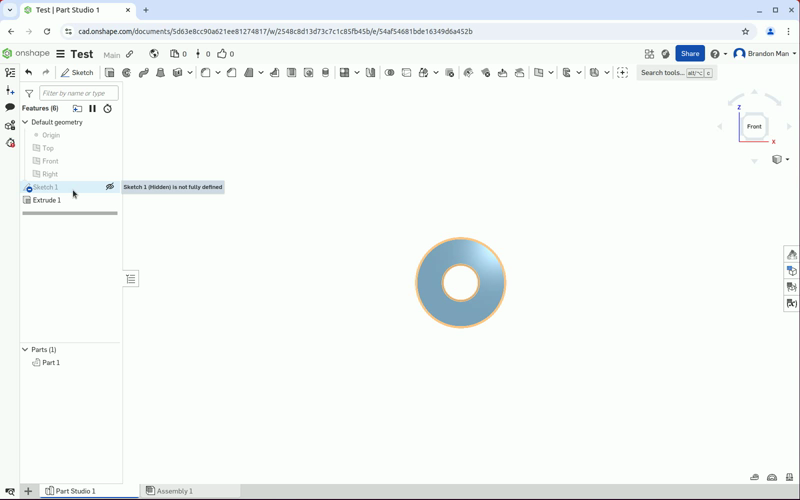
click(73, 189)
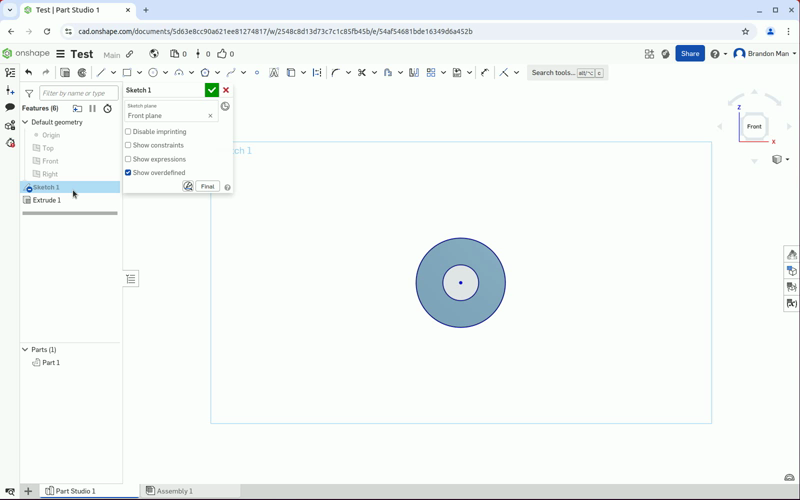
mouse_move(229, 92)
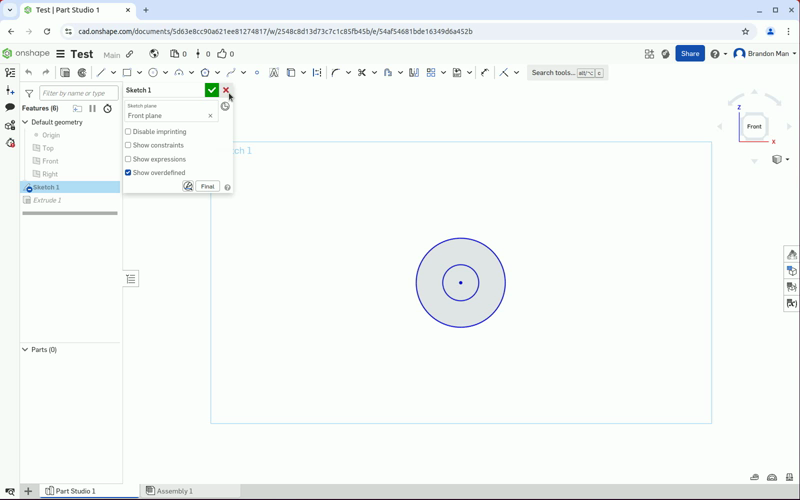
click(229, 92)
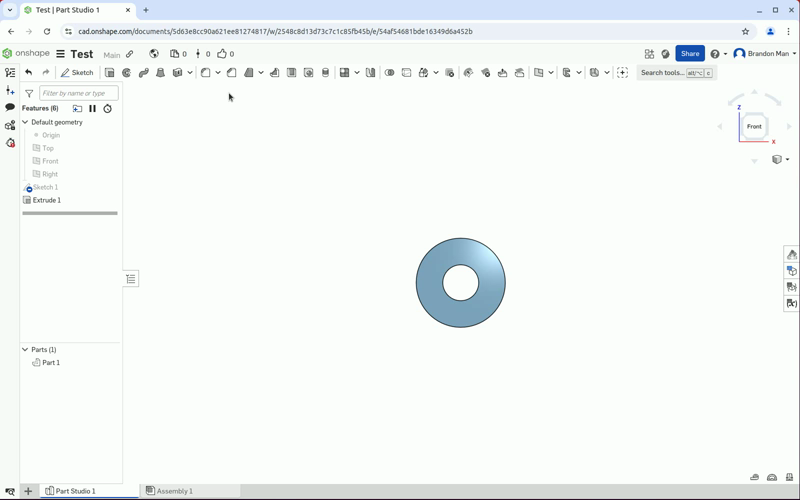
mouse_move(541, 75)
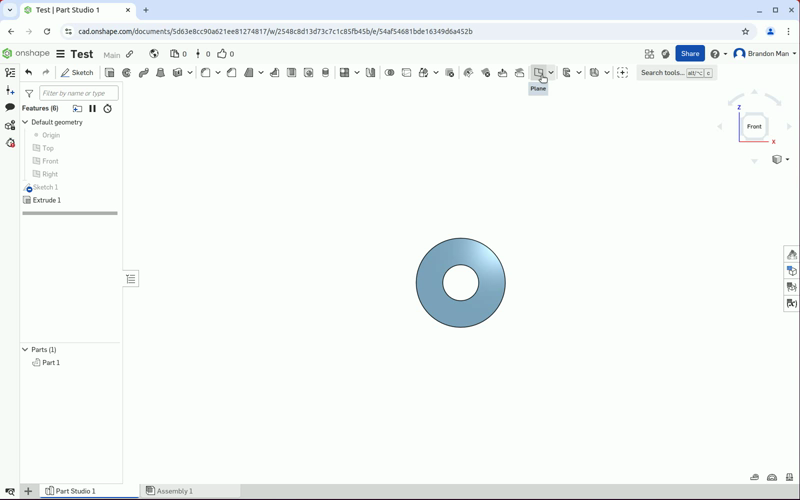
click(541, 75)
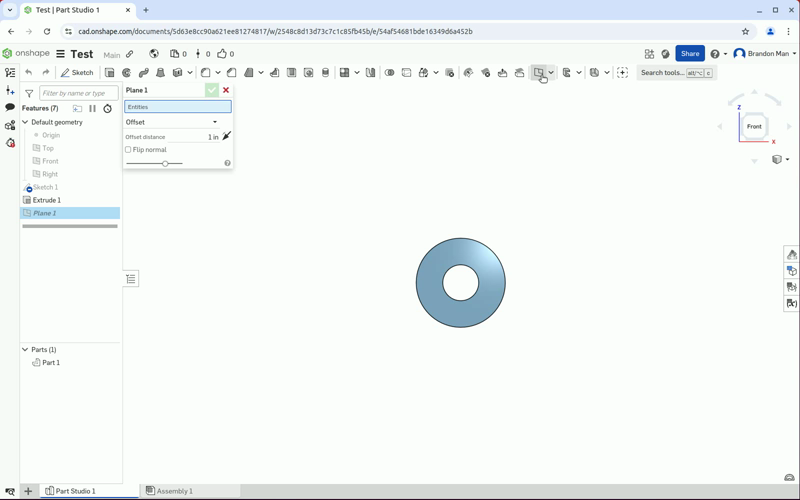
mouse_move(73, 163)
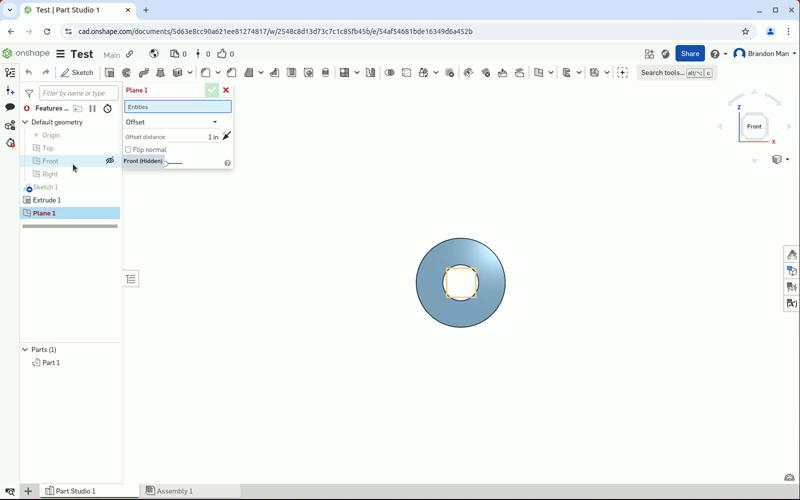
click(73, 163)
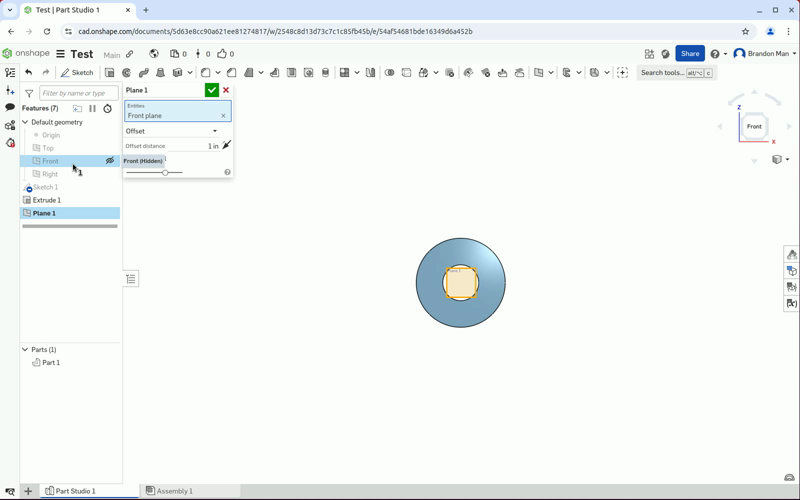
key(tab, 2)
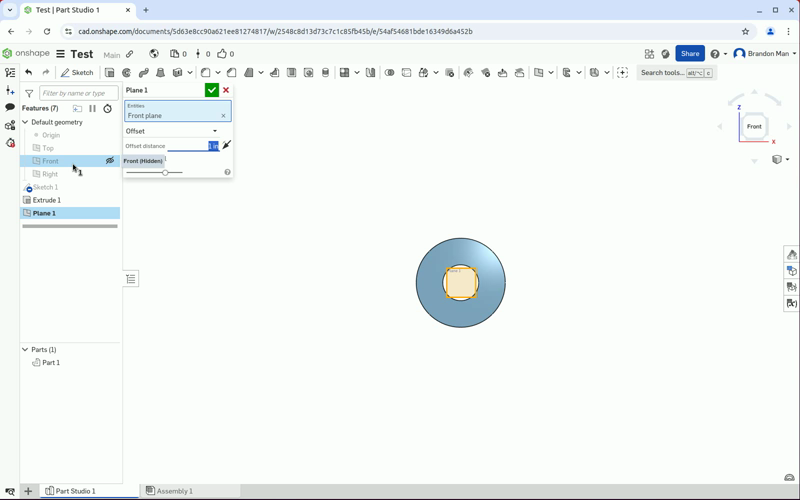
text(3.605)
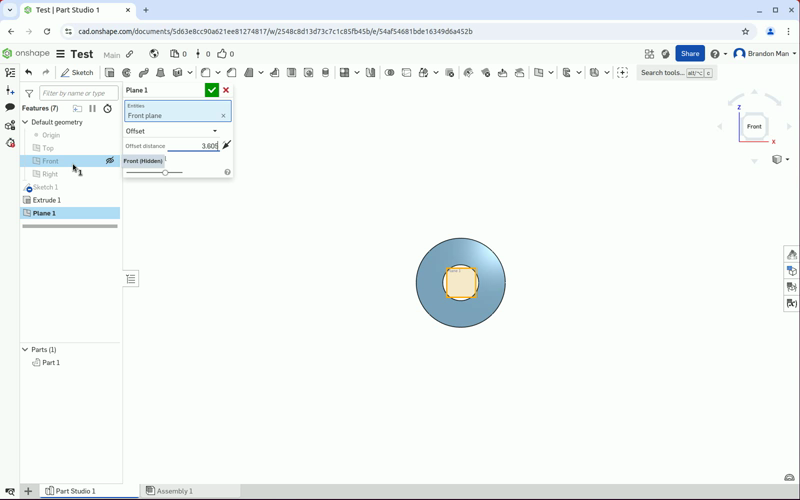
key(enter, 2)
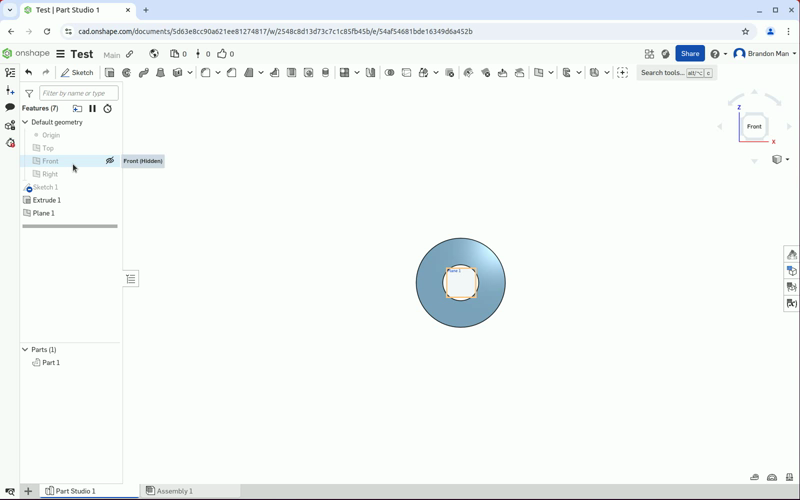
key(shift+s)
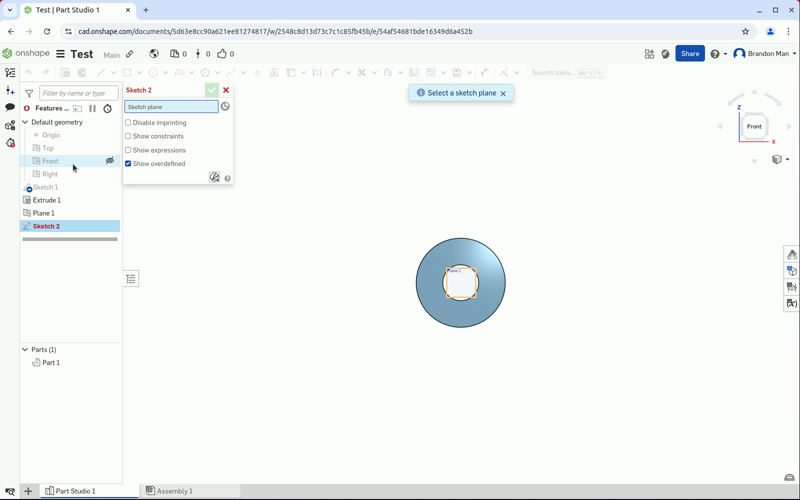
mouse_move(73, 215)
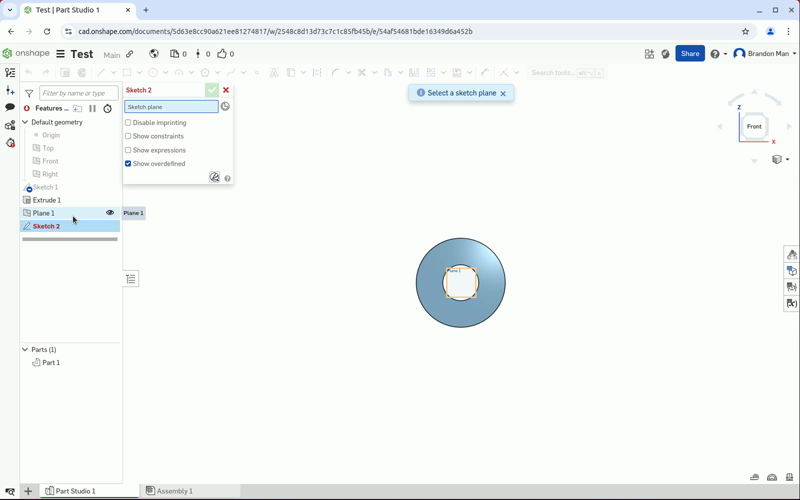
click(73, 215)
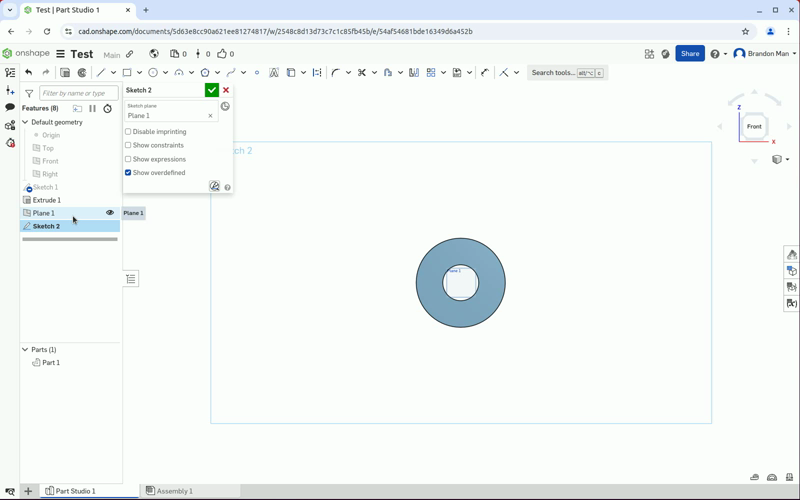
mouse_move(73, 352)
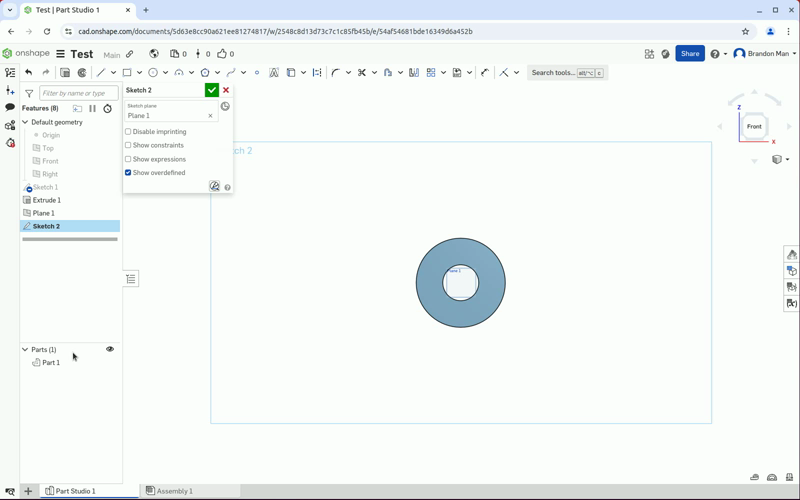
key(y)
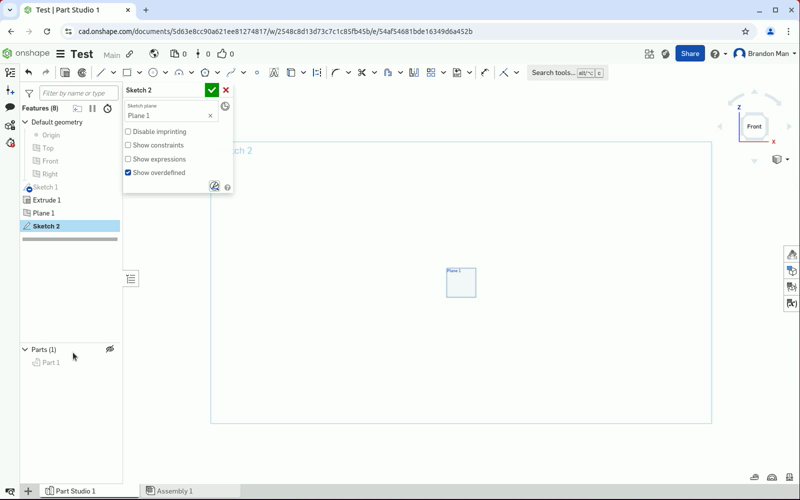
key(c)
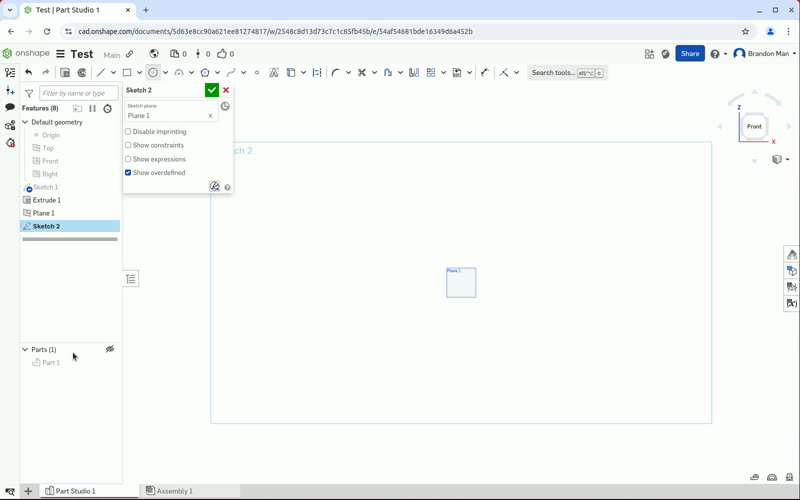
key_down(shift)
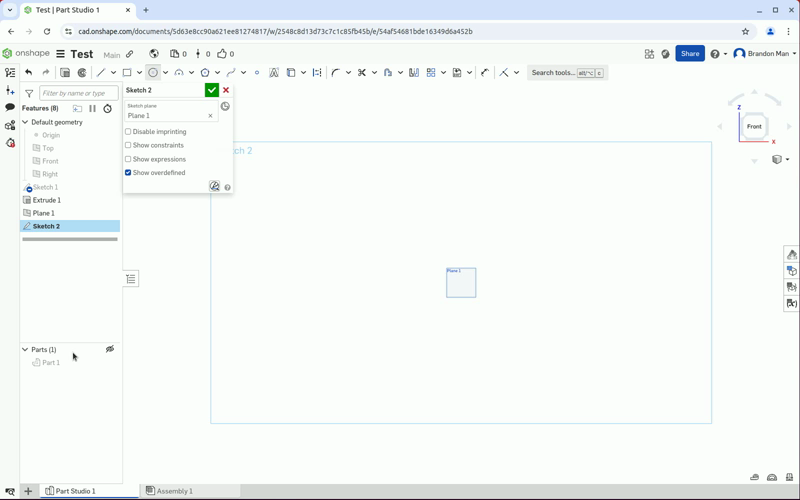
mouse_move(460, 282)
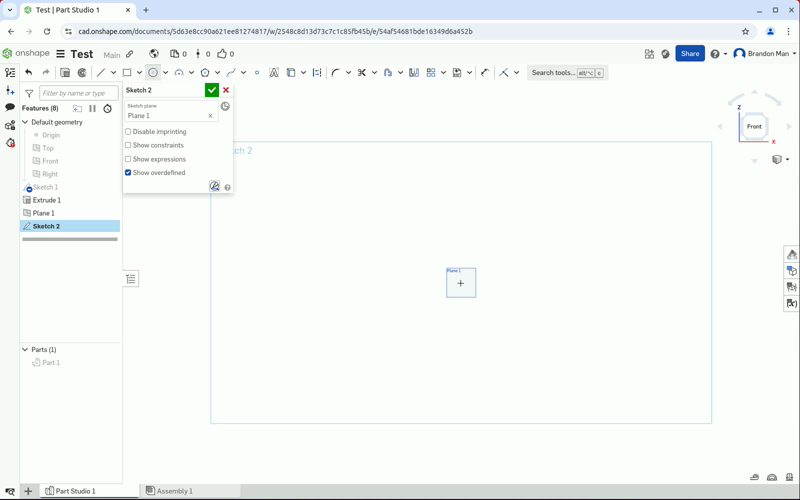
click(460, 282)
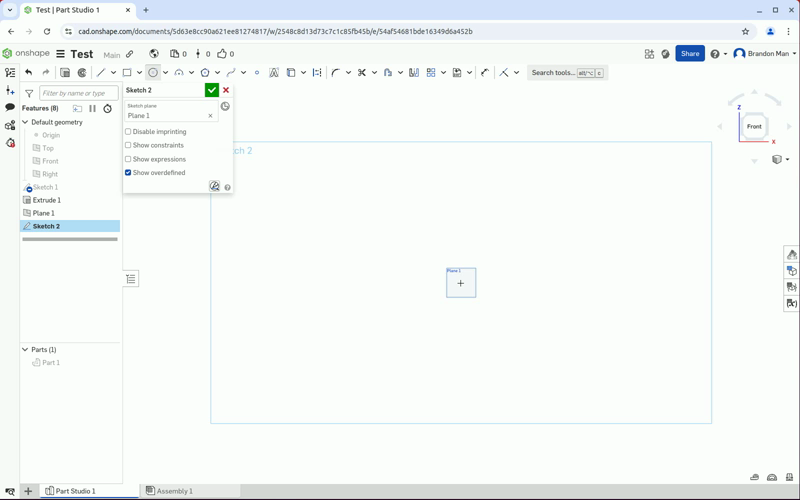
key_up(shift)
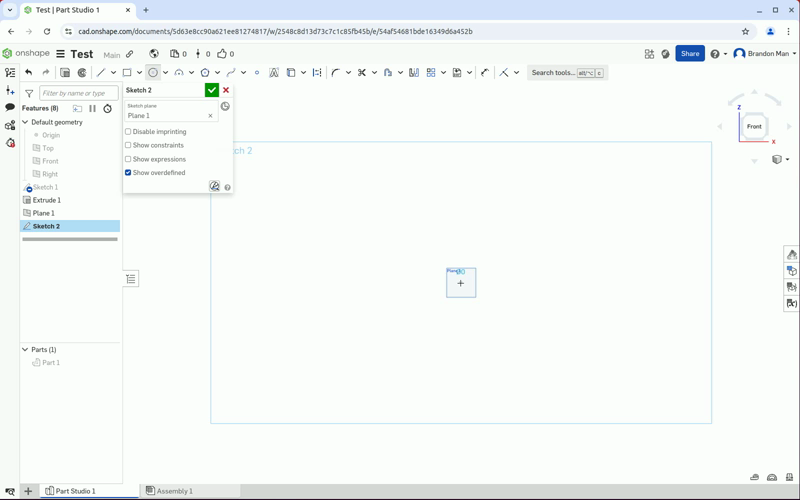
mouse_move(492, 282)
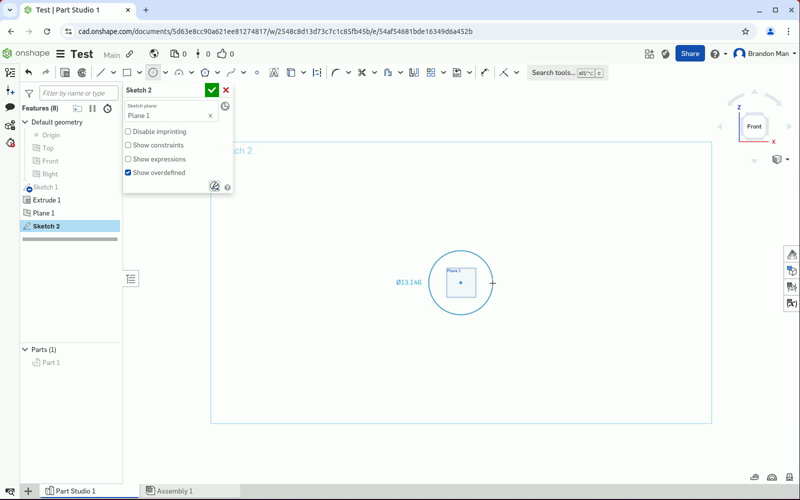
click(492, 282)
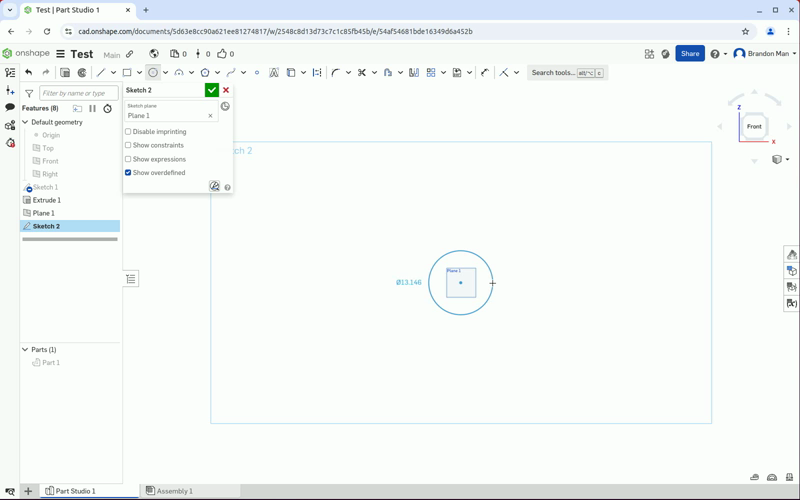
key(esc)
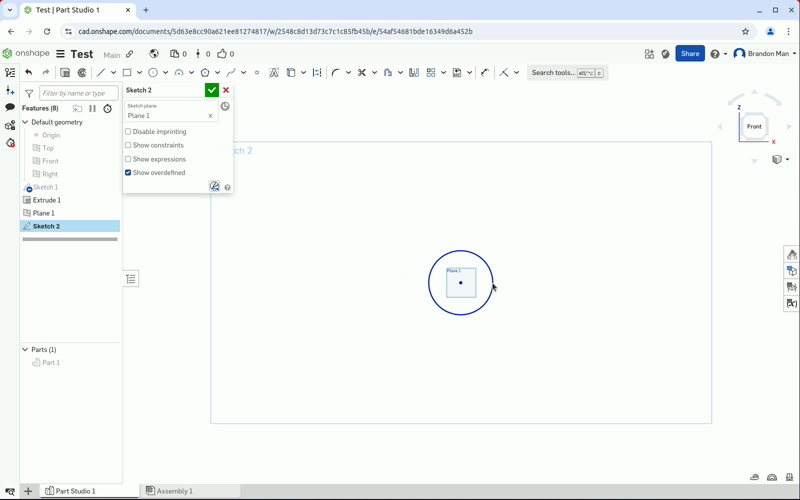
key(c)
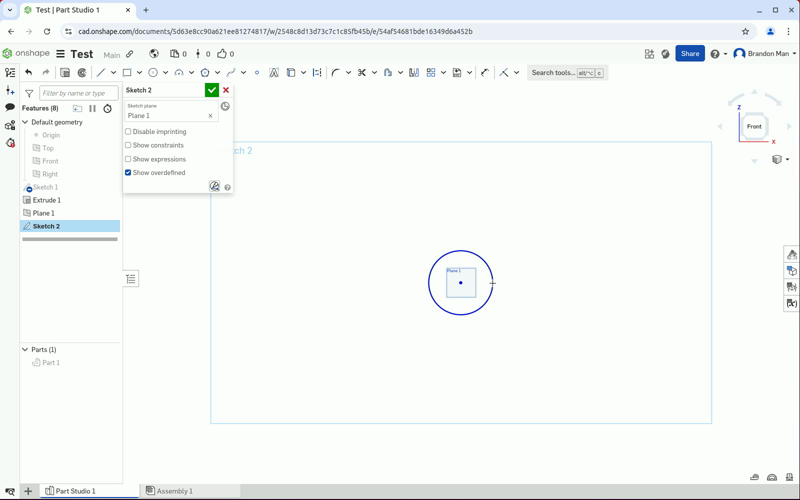
key_down(shift)
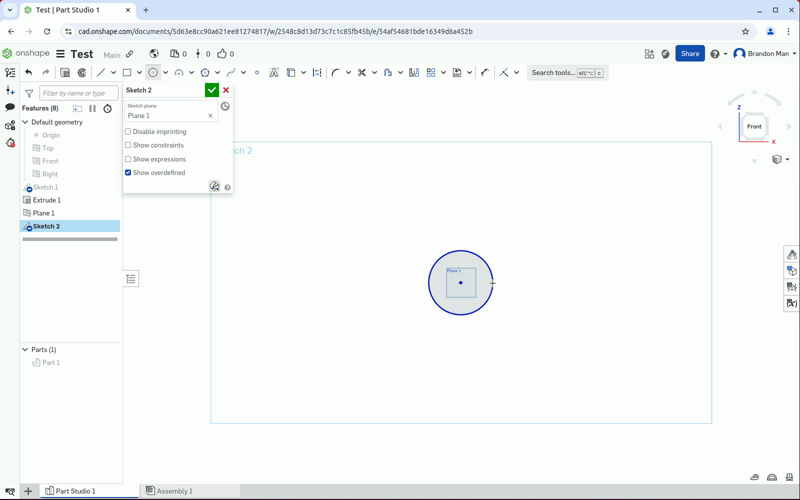
mouse_move(460, 282)
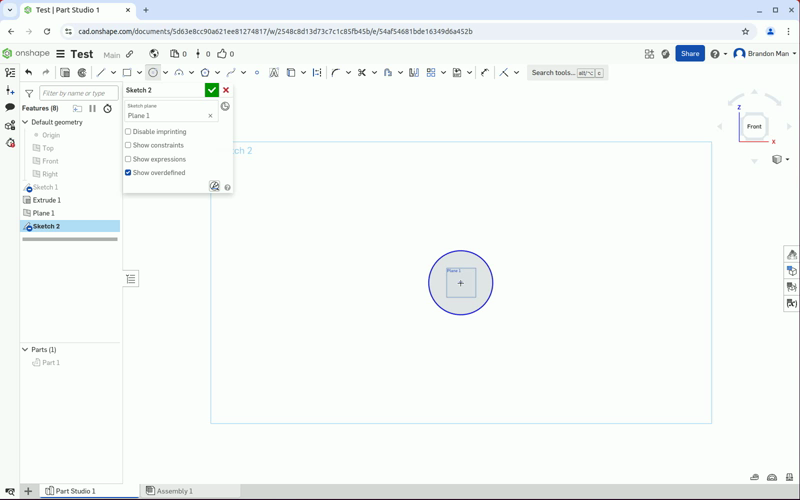
click(460, 282)
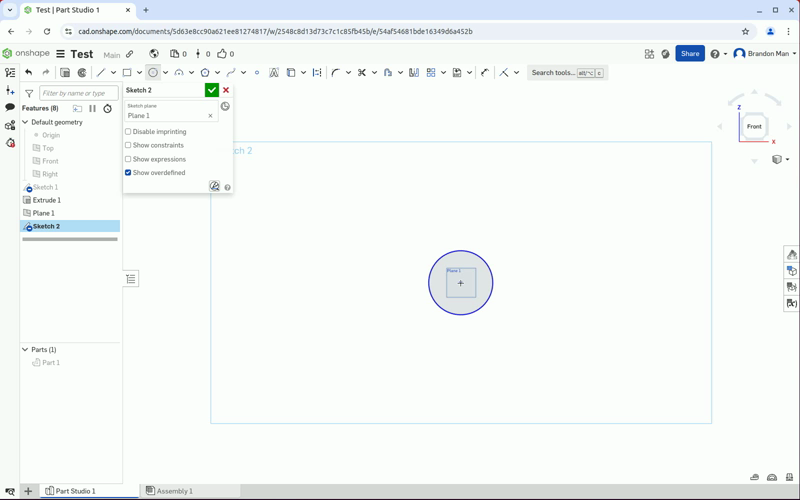
key_up(shift)
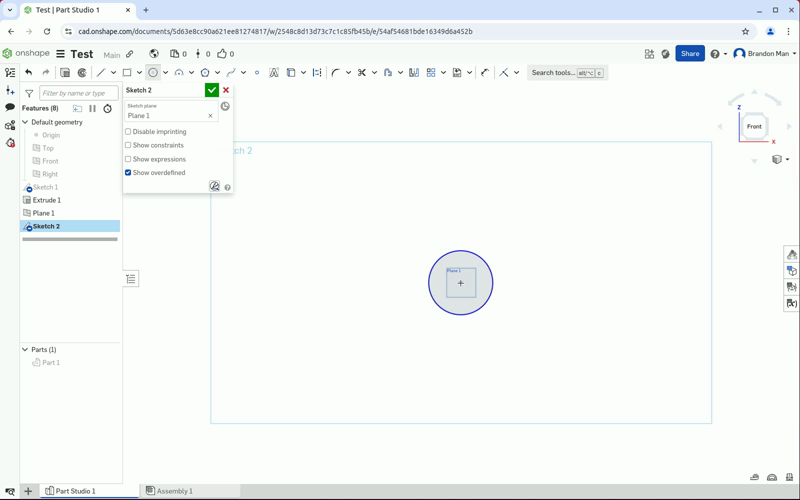
mouse_move(478, 282)
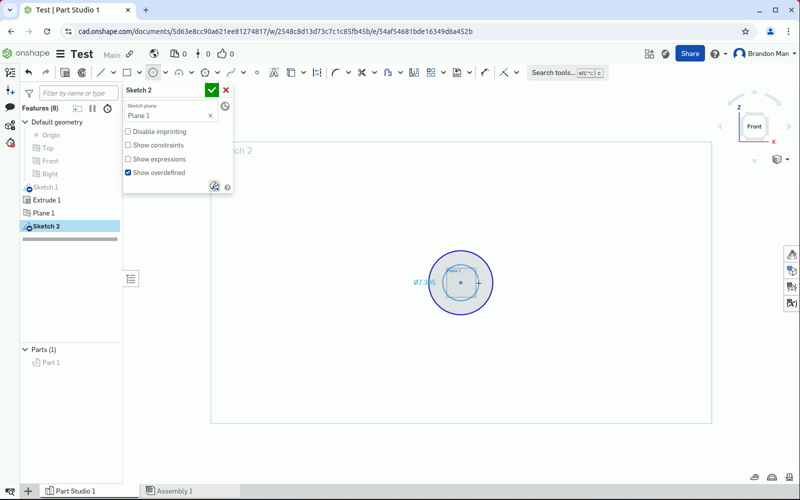
click(478, 282)
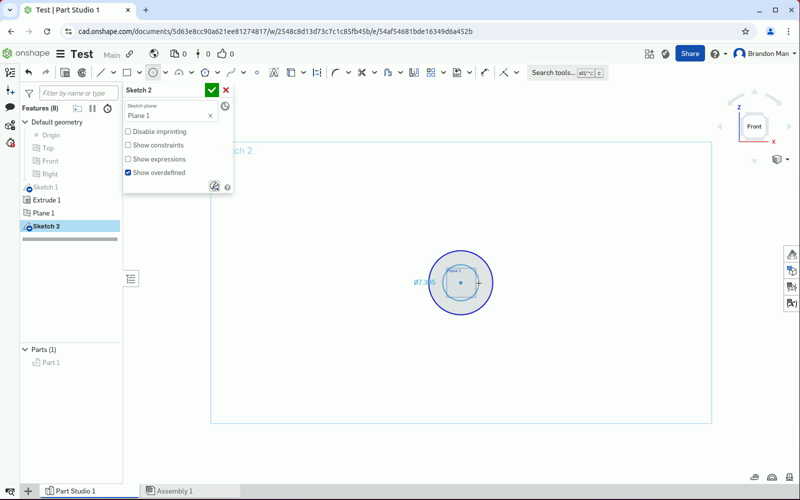
key(esc)
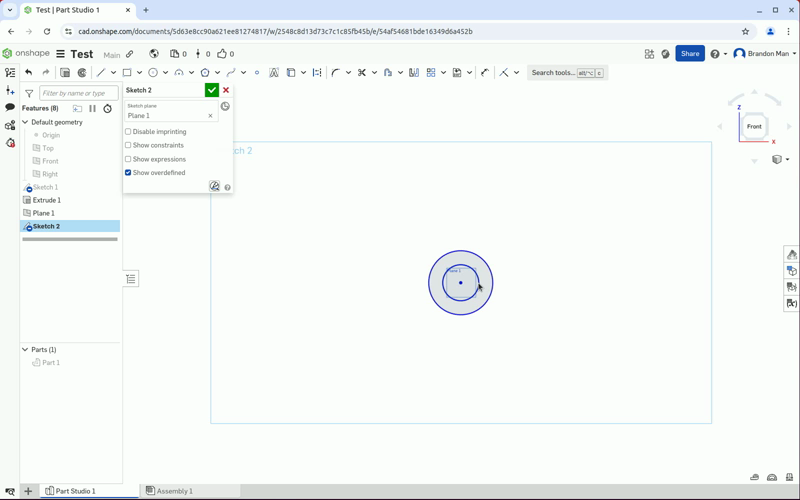
mouse_move(473, 299)
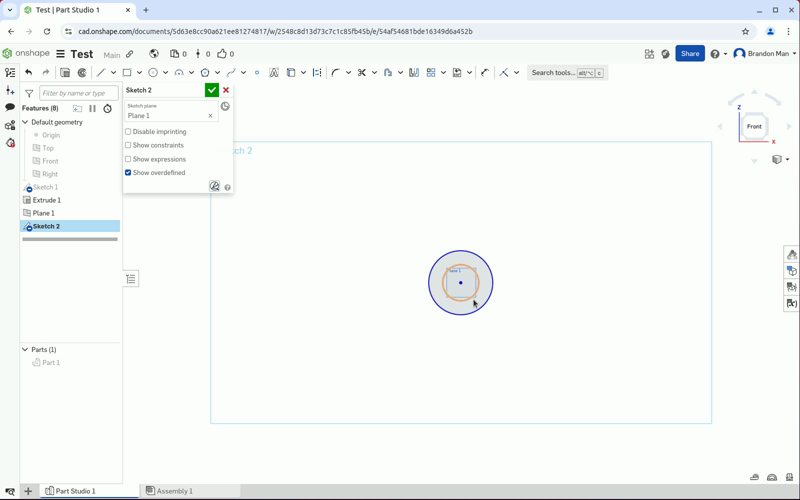
click(473, 299)
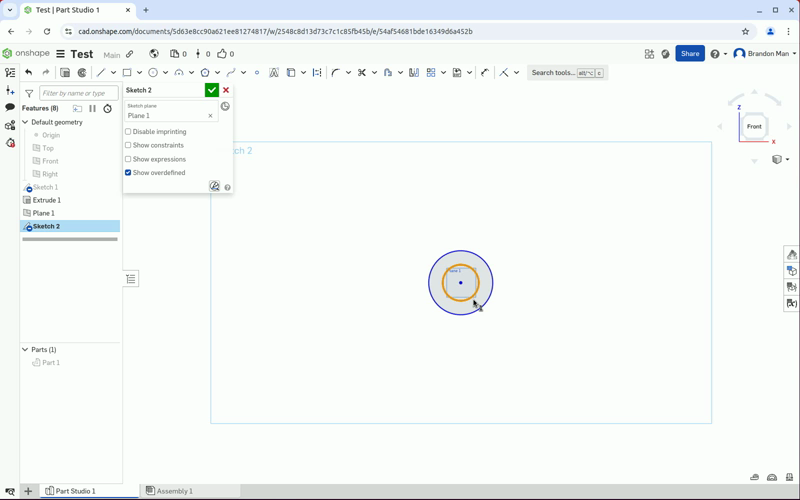
mouse_move(73, 352)
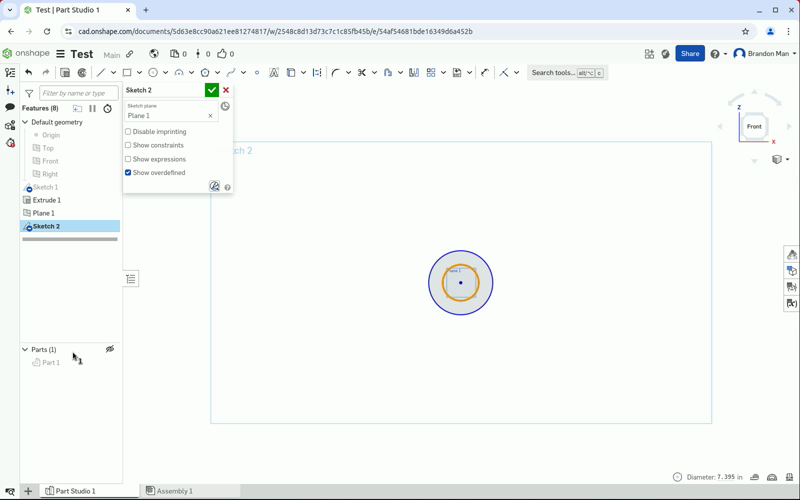
key(shift+y)
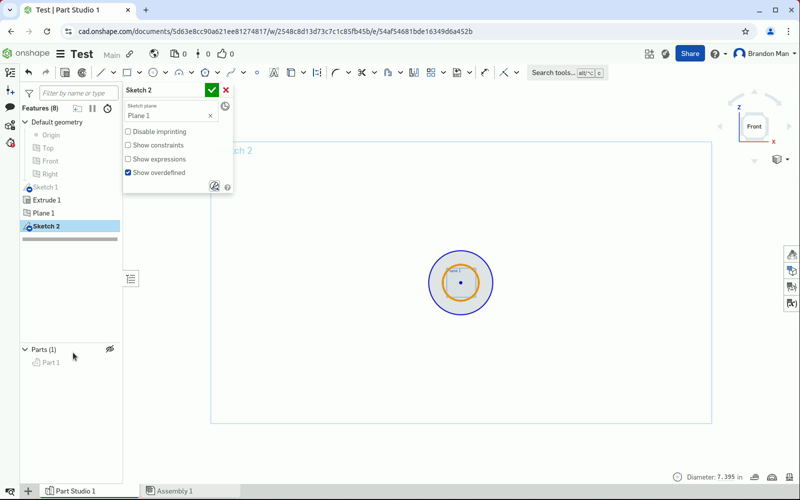
key(shift+e)
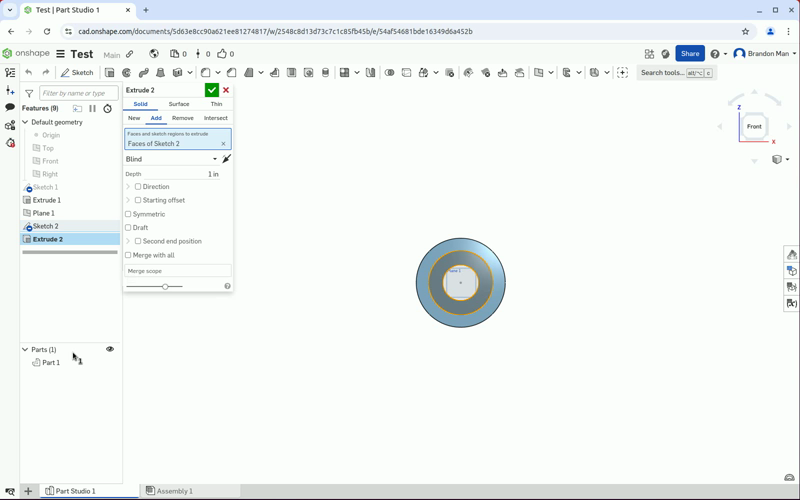
mouse_move(143, 106)
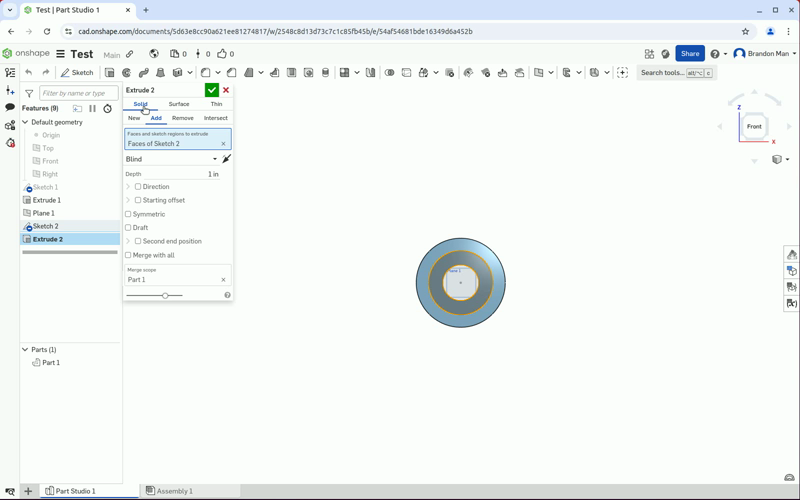
click(143, 106)
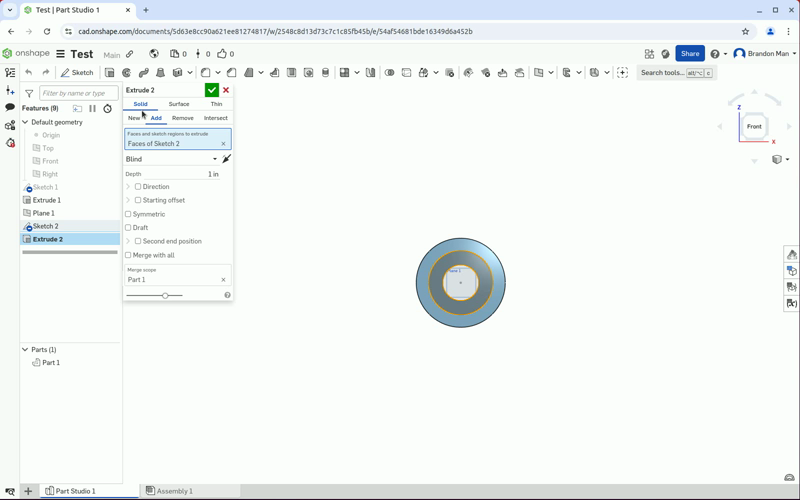
mouse_move(137, 120)
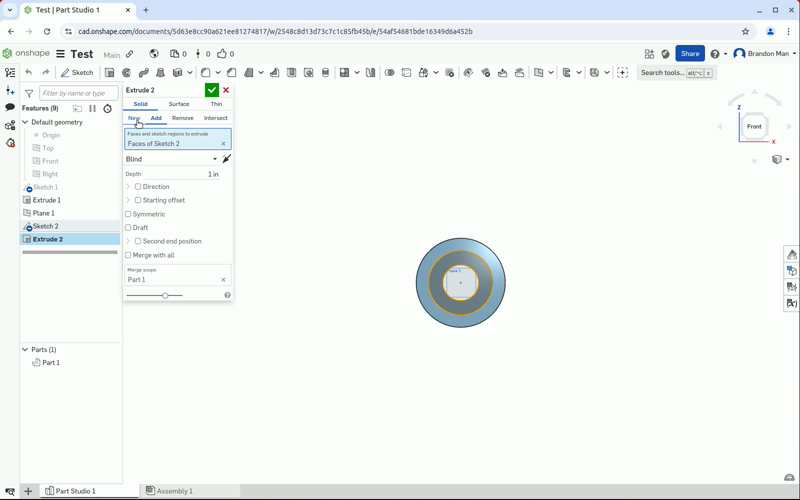
click(137, 120)
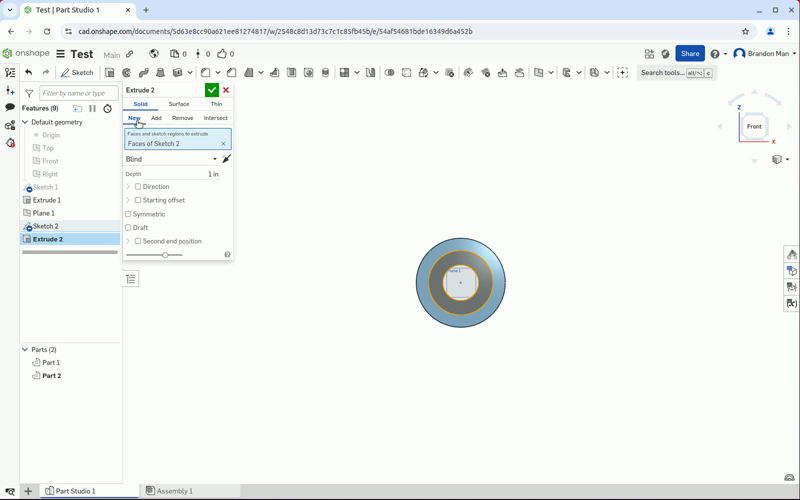
key(tab, 4)
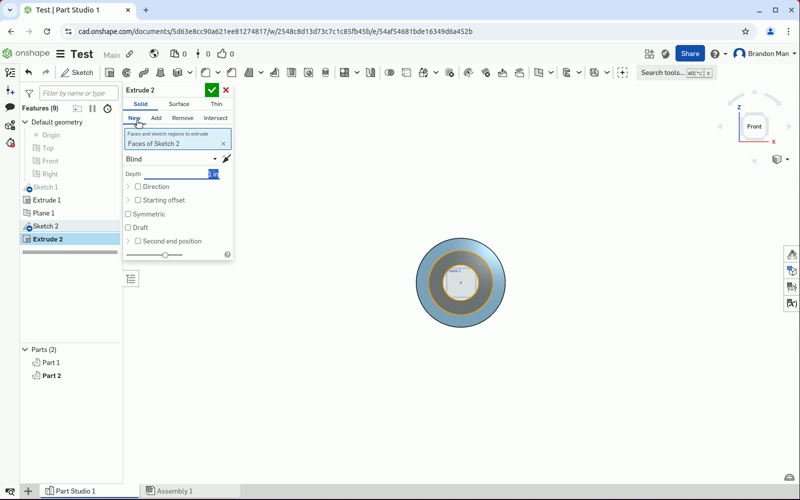
text(1.204)
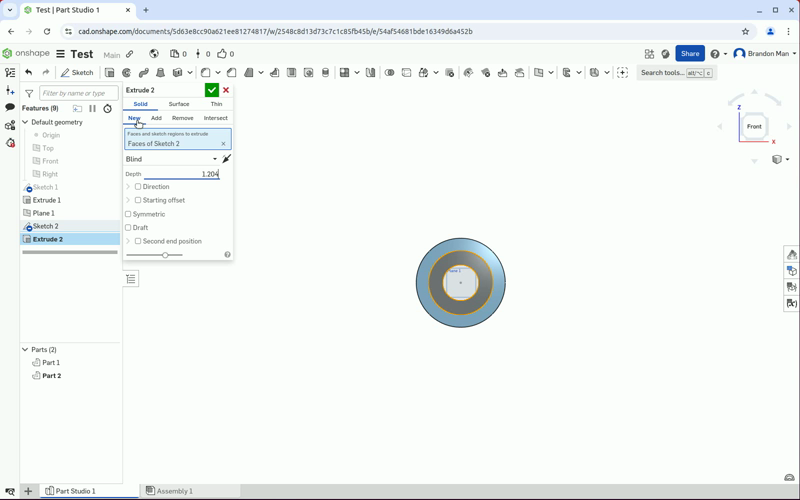
key(enter)
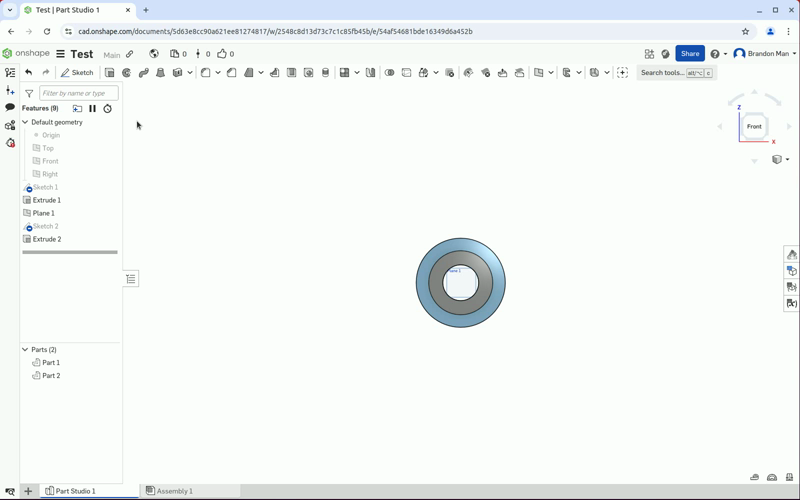
key(shift+h)
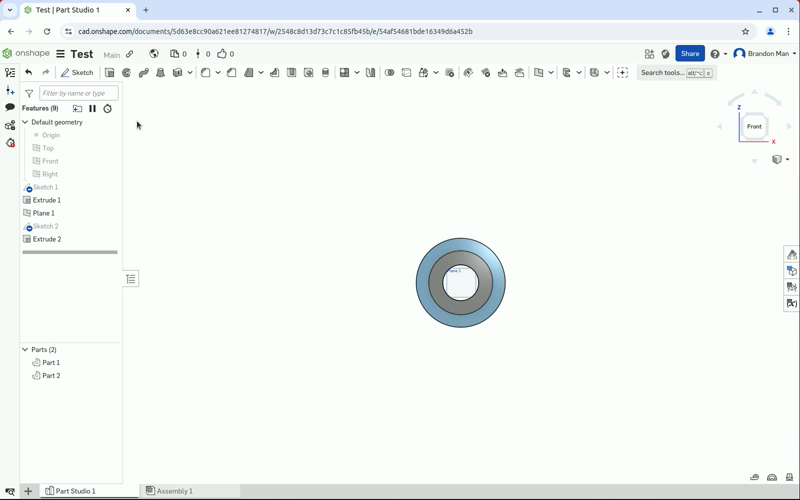
key(shift+h)
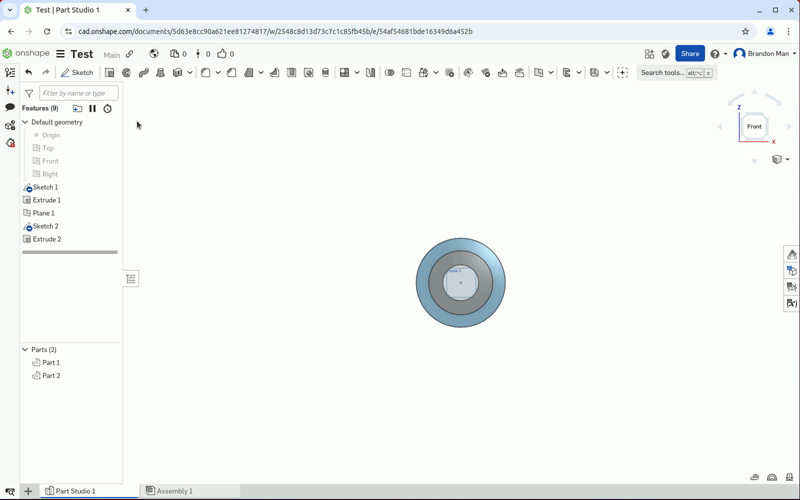
key(shift+7)
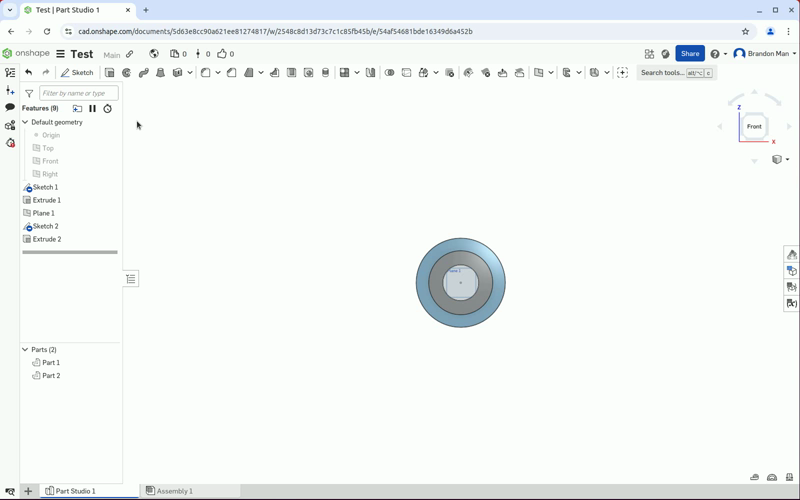
key(left, 2)
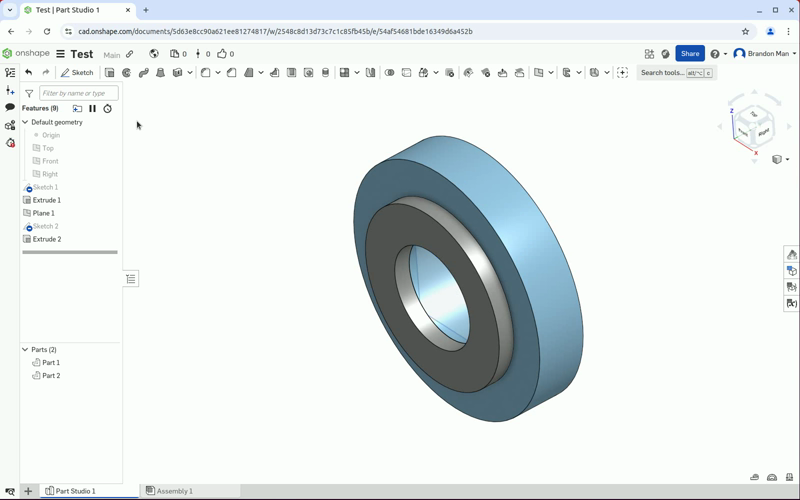
key(down, 2)
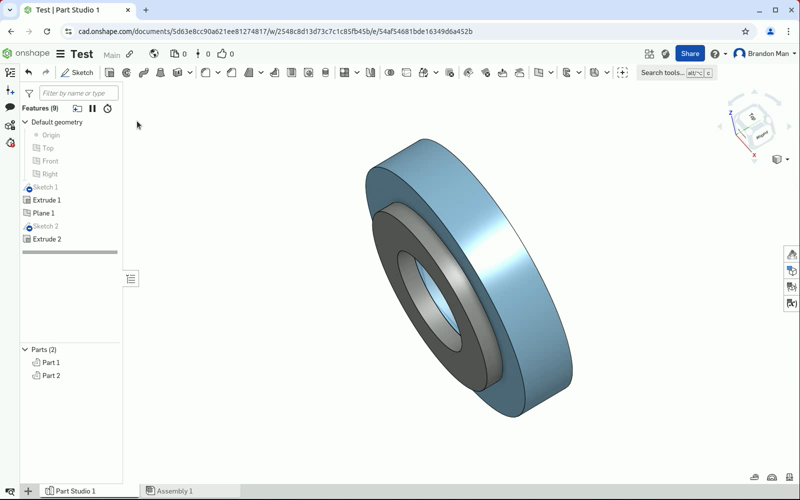
key(up, 2)
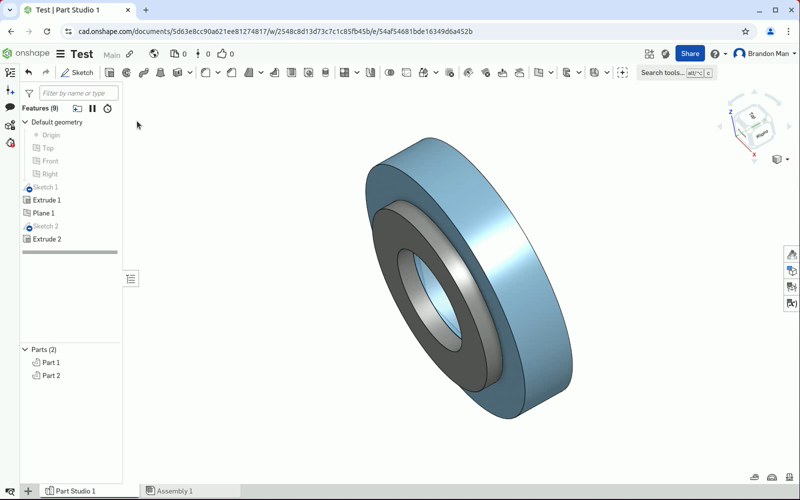
key(right, 2)
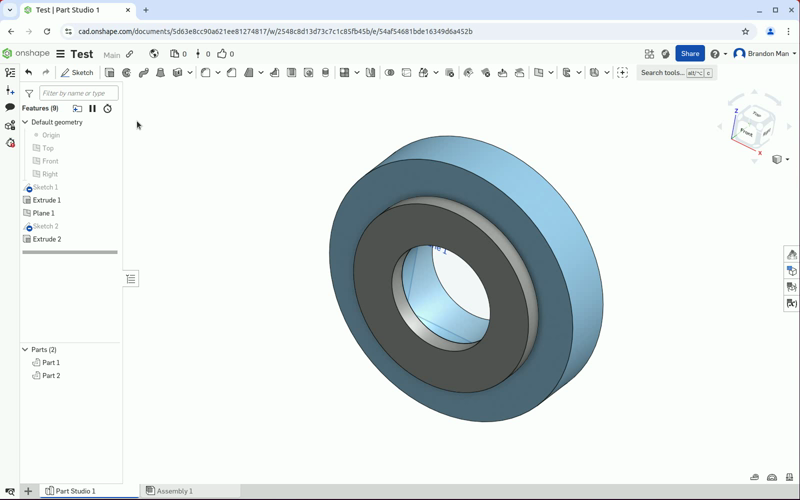
mouse_move(73, 189)
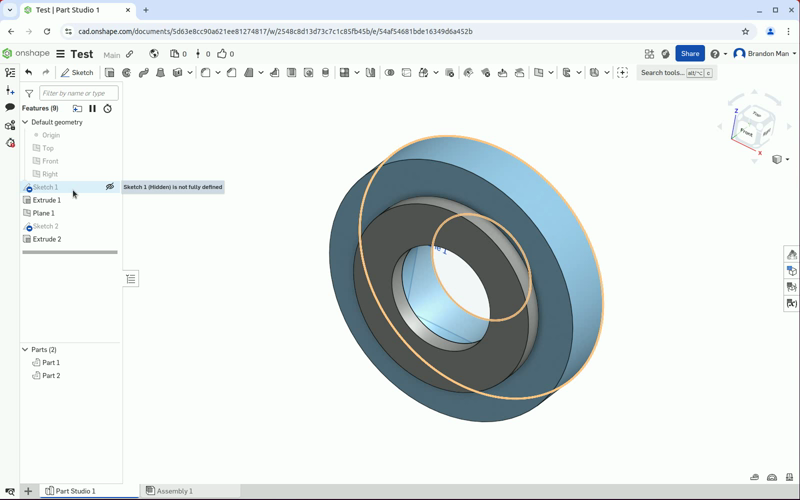
click(73, 189)